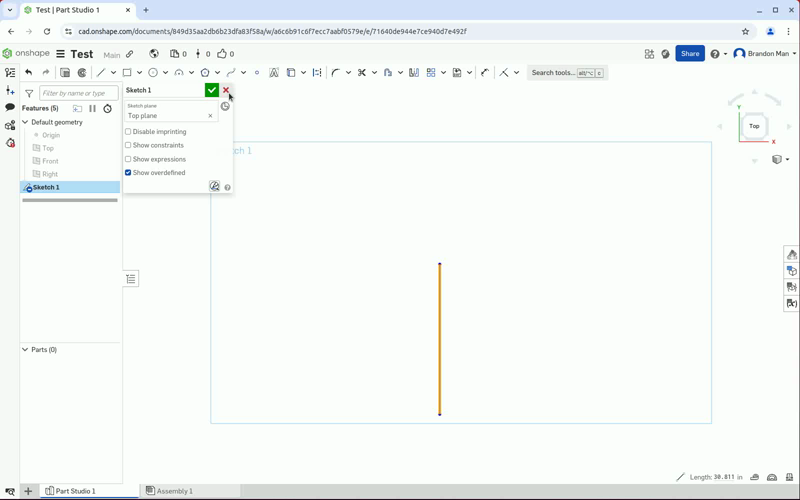
key(shift+h)
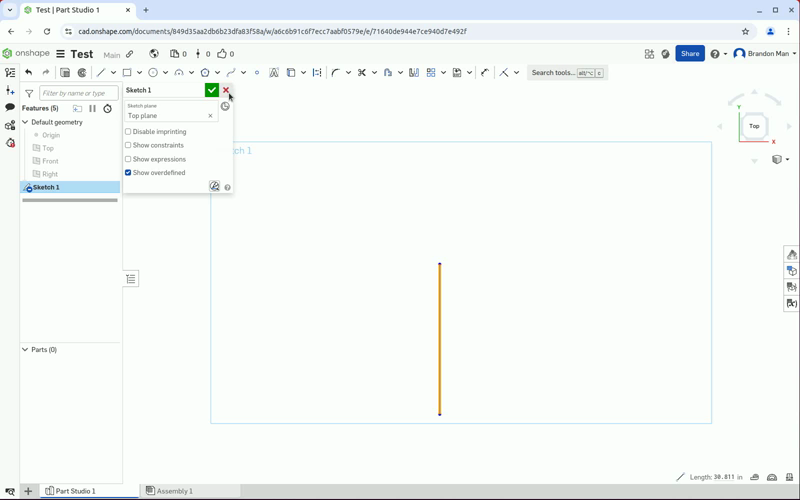
key(shift+s)
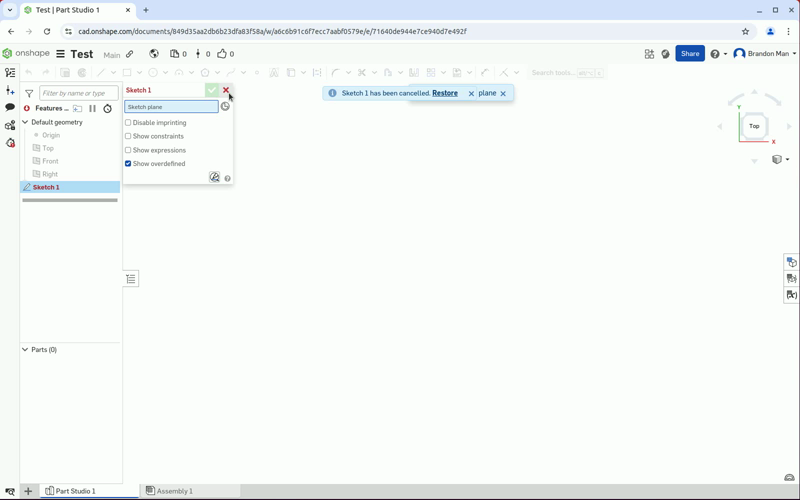
mouse_move(73, 150)
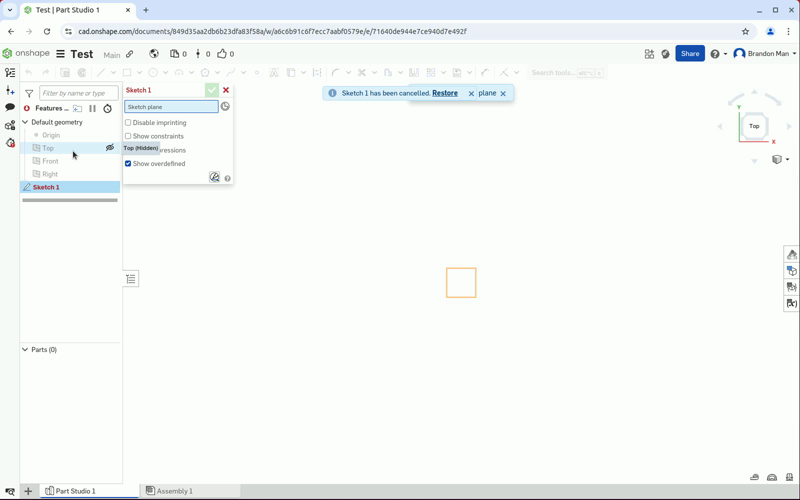
click(73, 150)
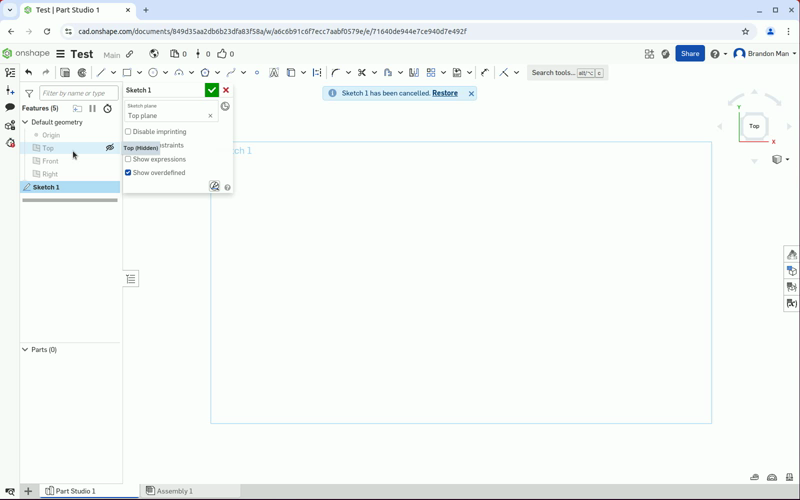
mouse_move(73, 352)
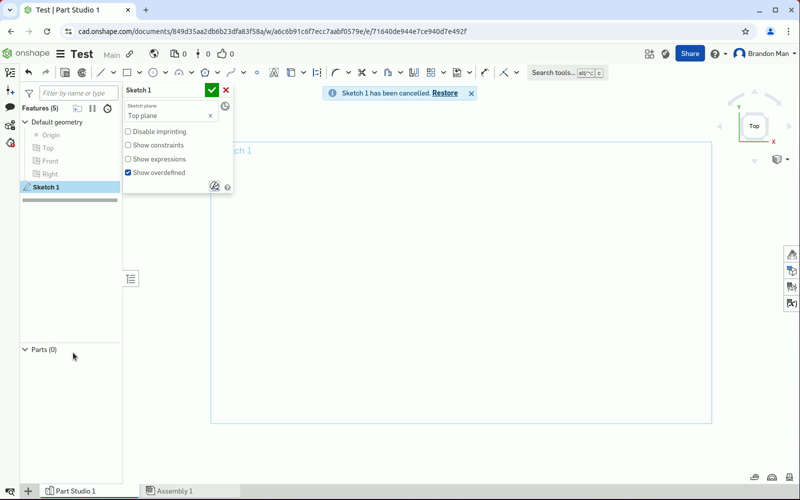
key(y)
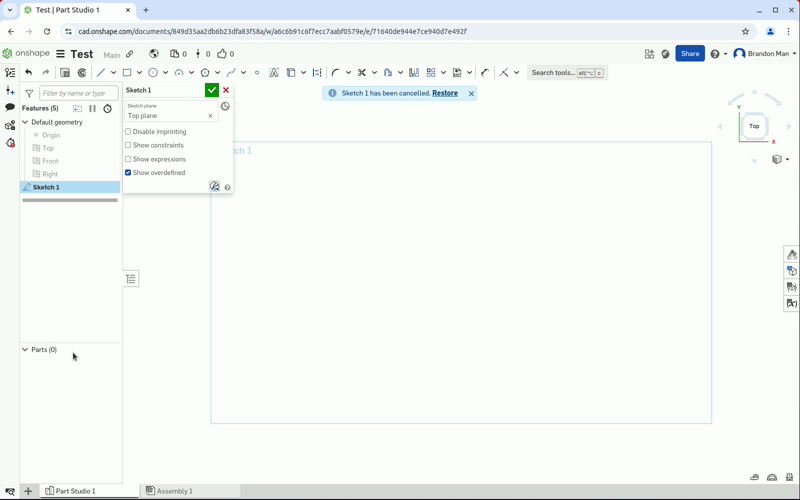
key(l)
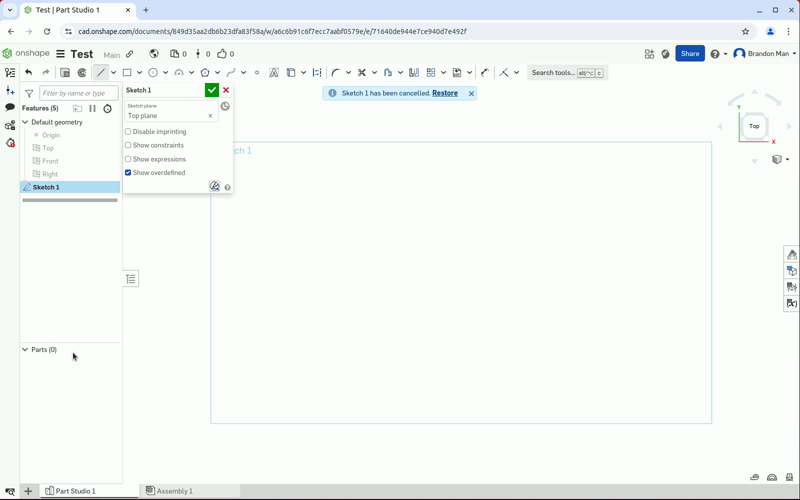
key_down(shift)
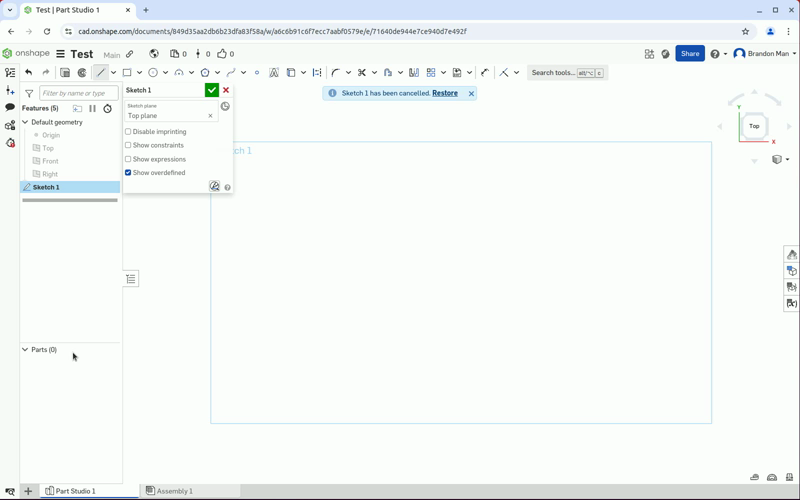
mouse_move(450, 304)
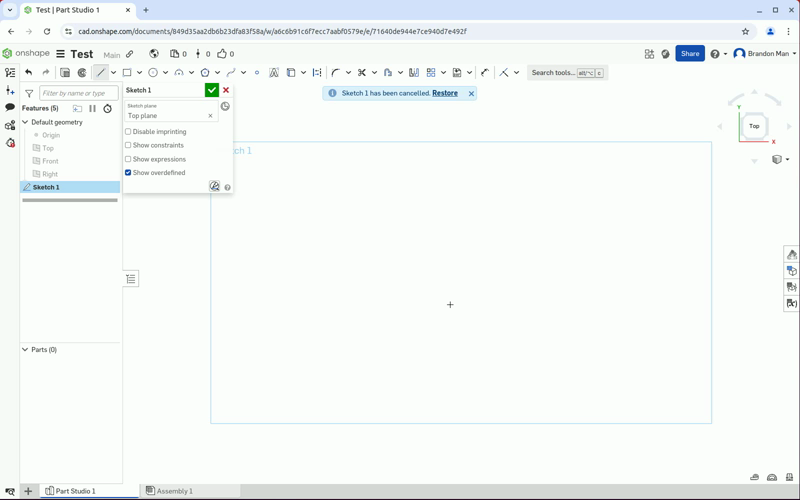
click(450, 304)
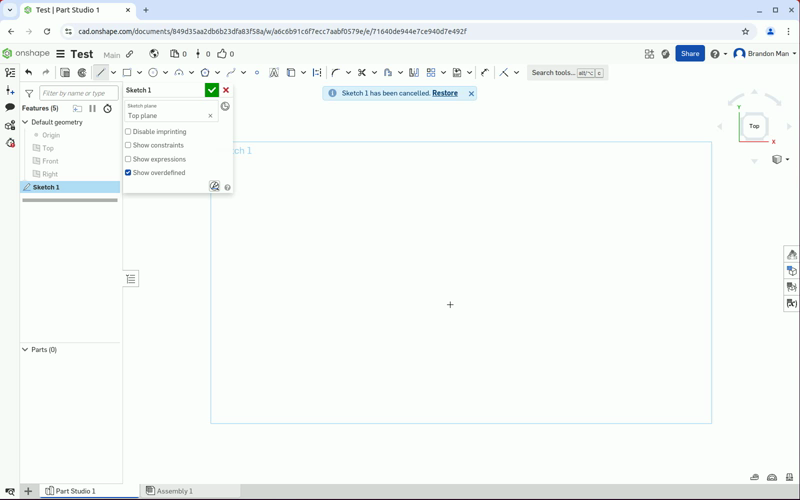
key_up(shift)
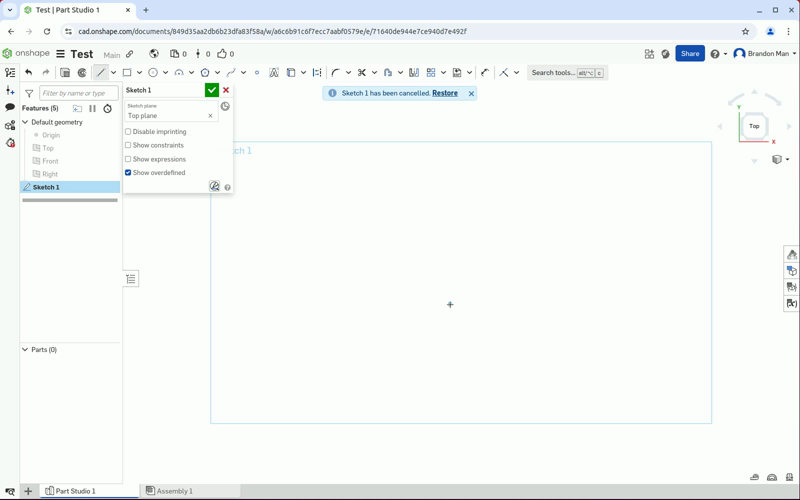
key_down(shift)
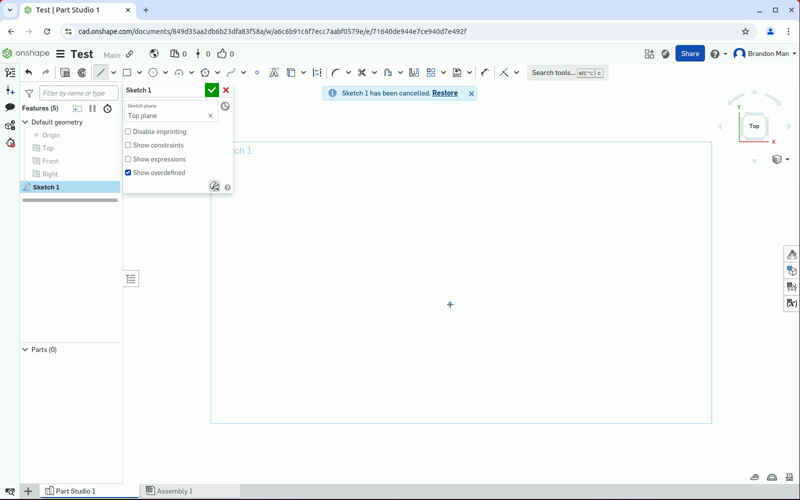
mouse_move(480, 304)
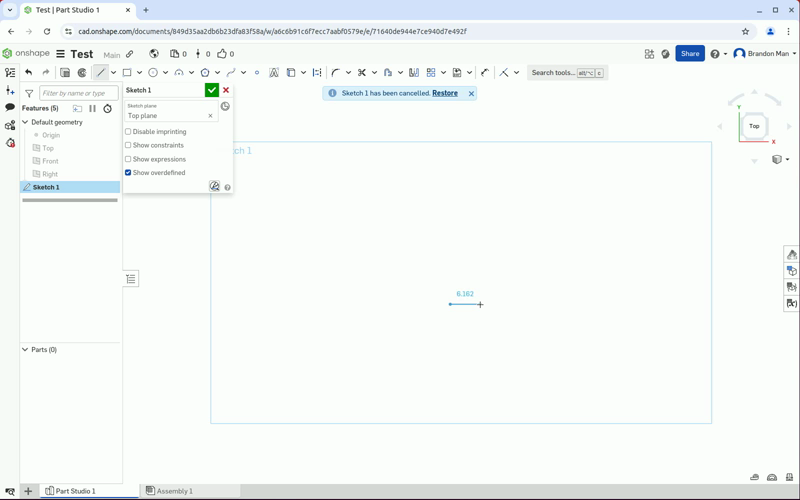
mouse_move(471, 304)
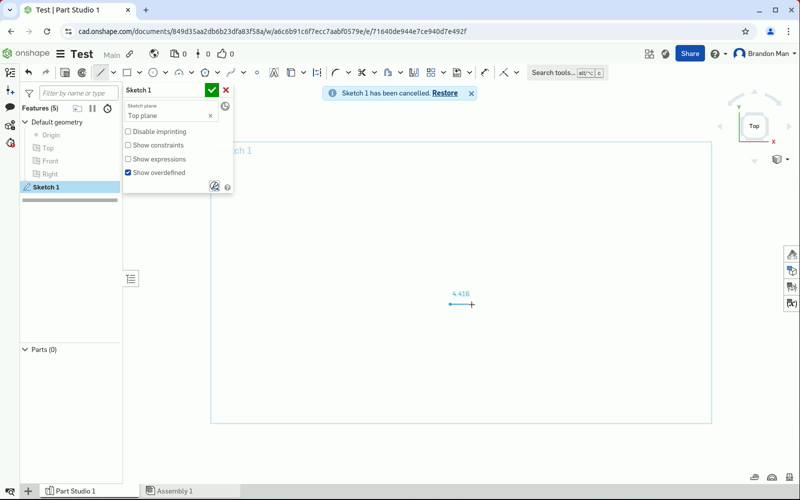
click(471, 304)
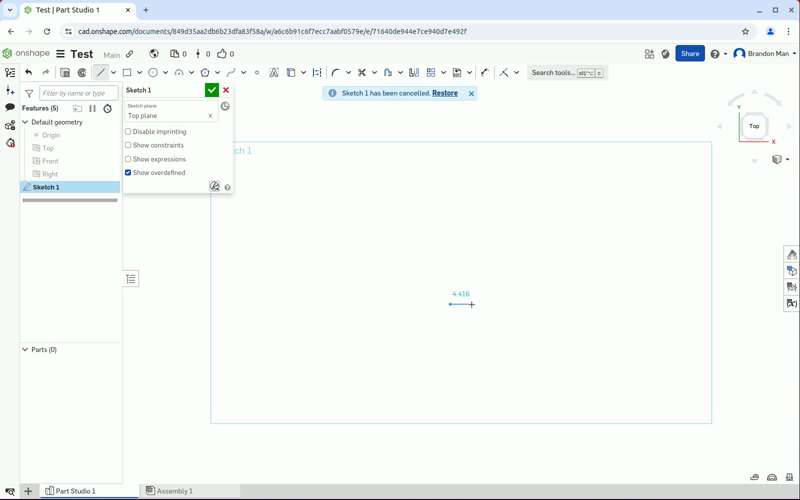
key_up(shift)
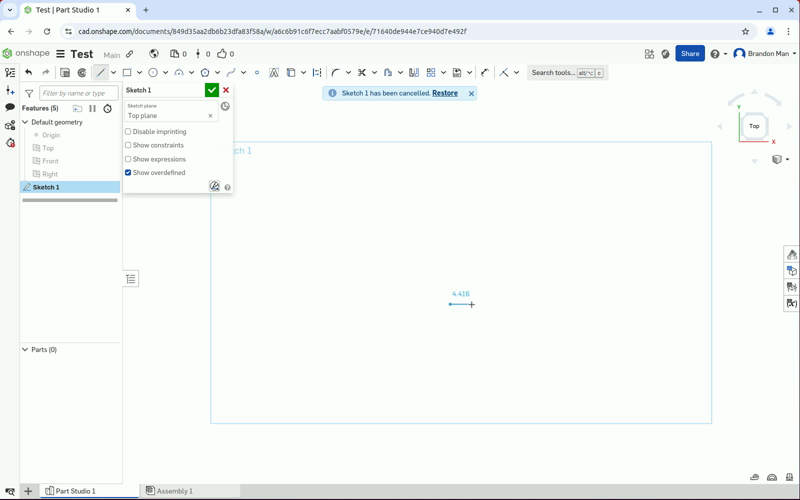
key_down(shift)
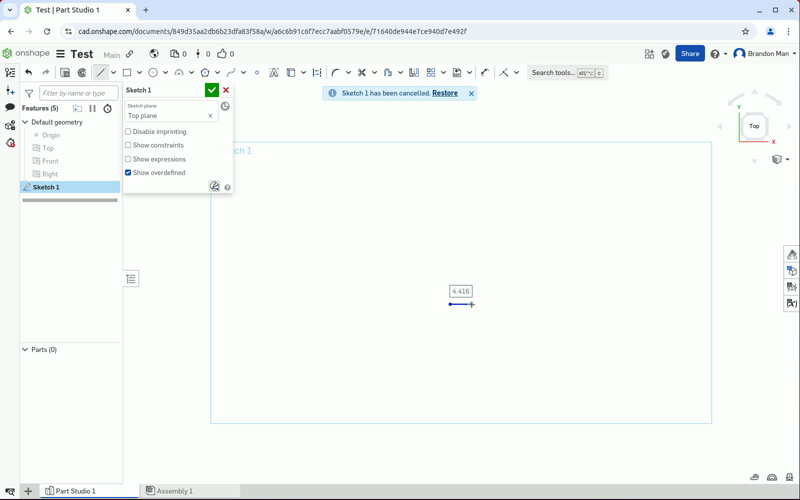
mouse_move(501, 304)
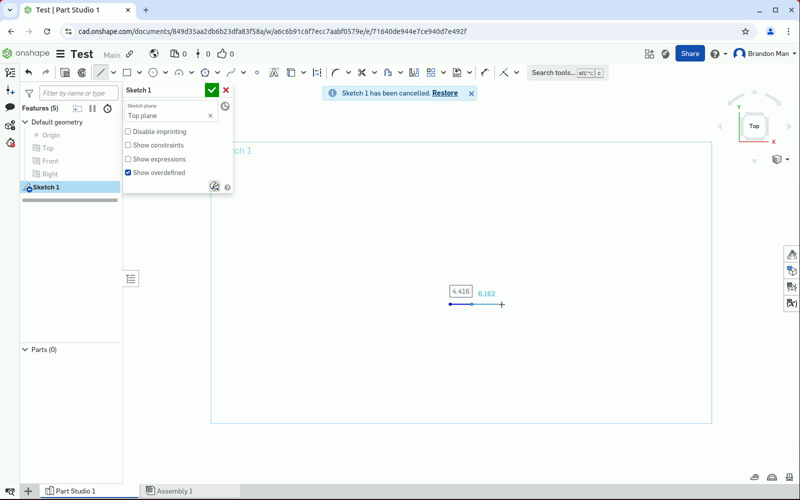
mouse_move(471, 261)
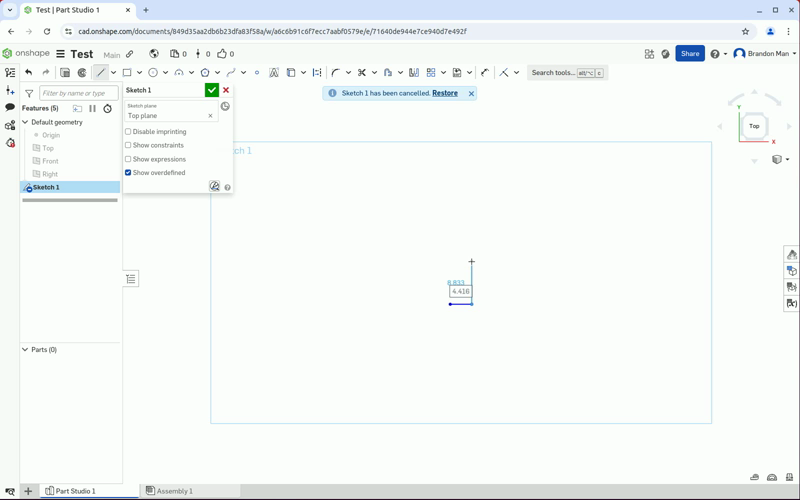
click(471, 261)
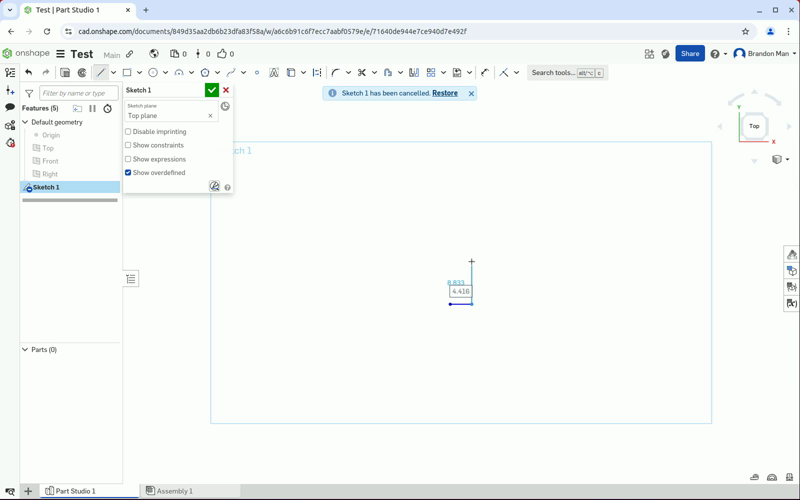
key_up(shift)
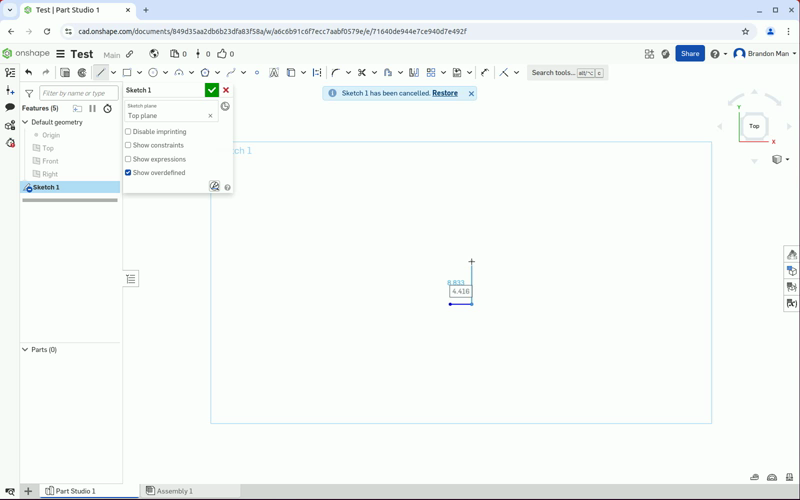
key_down(shift)
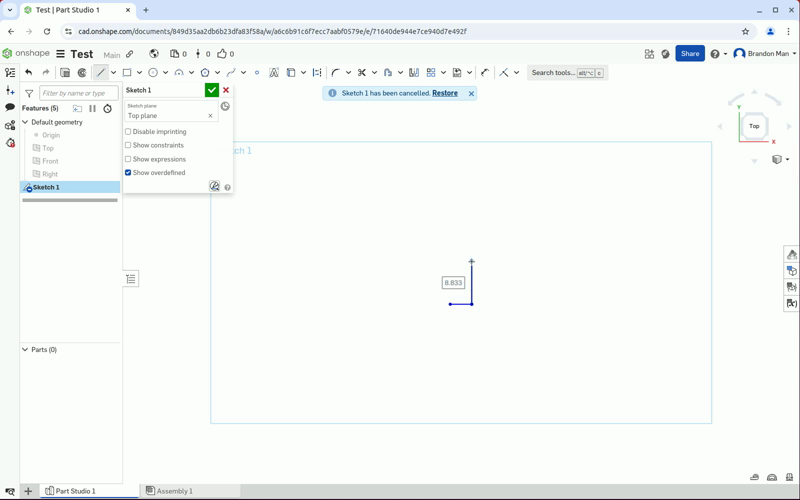
mouse_move(501, 261)
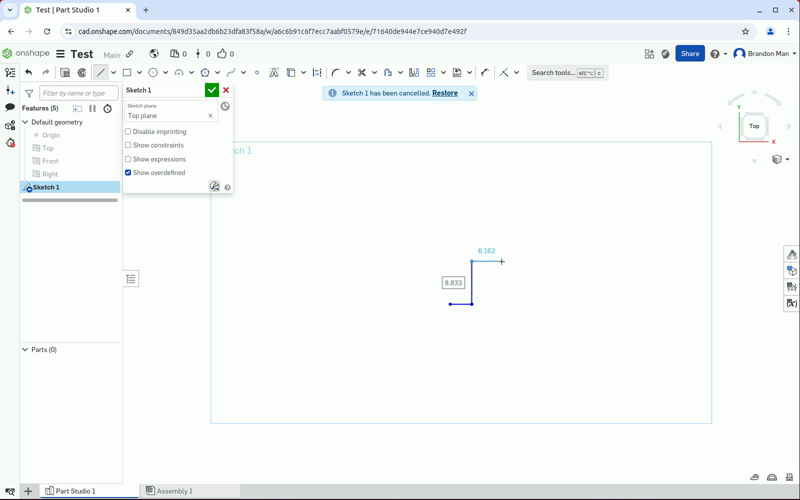
mouse_move(450, 261)
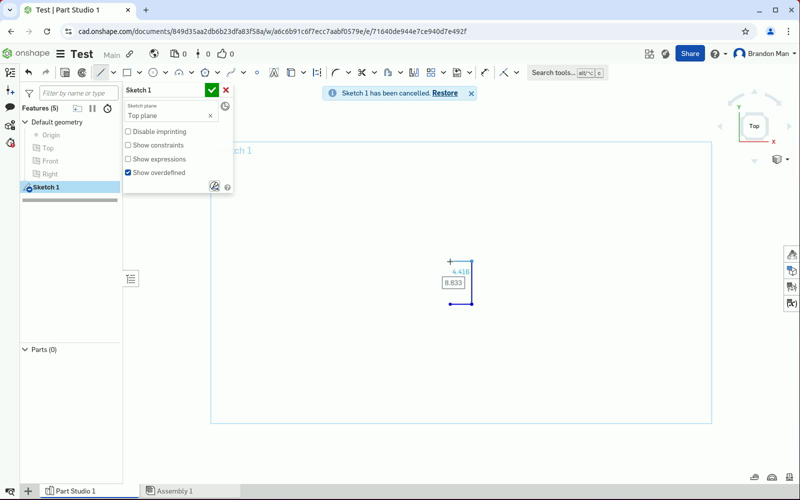
click(450, 261)
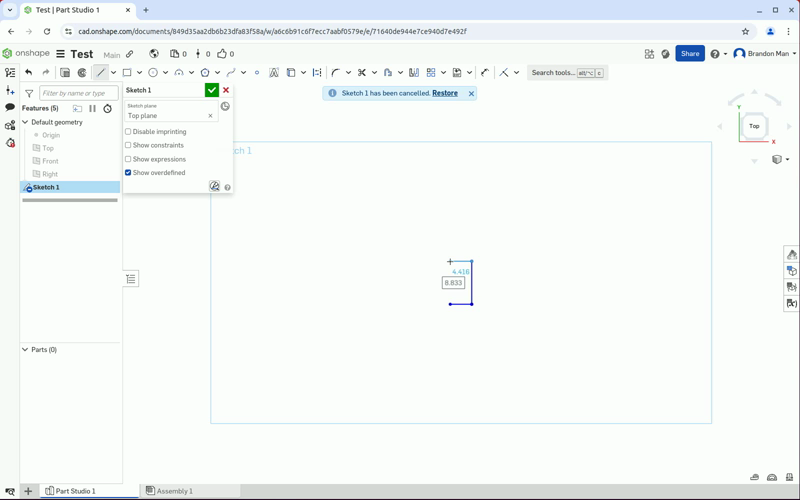
key_up(shift)
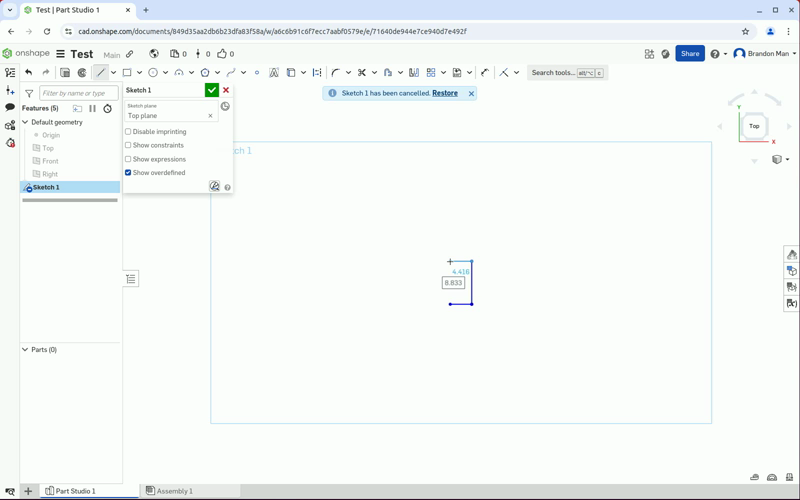
mouse_move(480, 261)
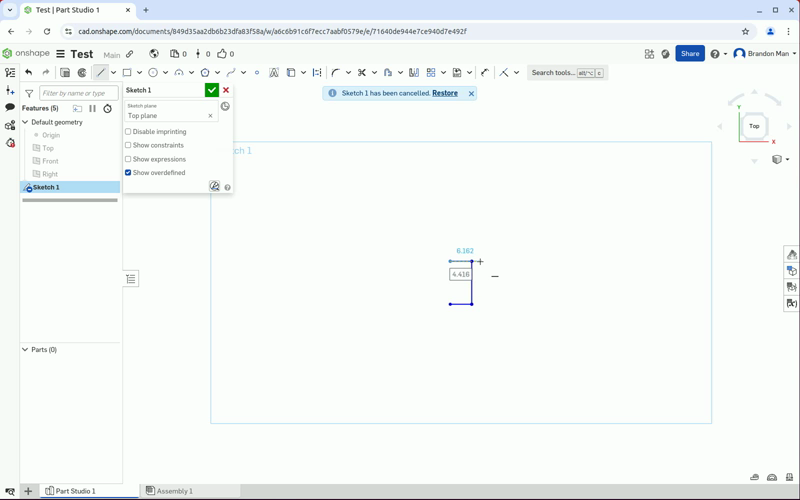
key_down(shift)
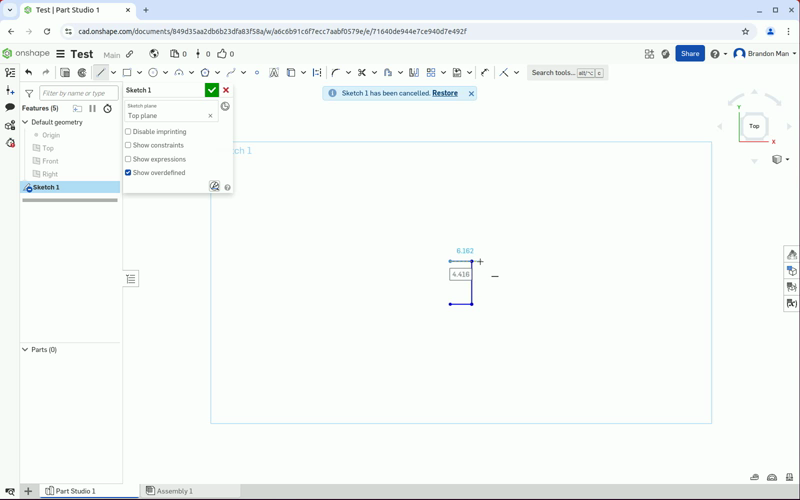
mouse_move(450, 304)
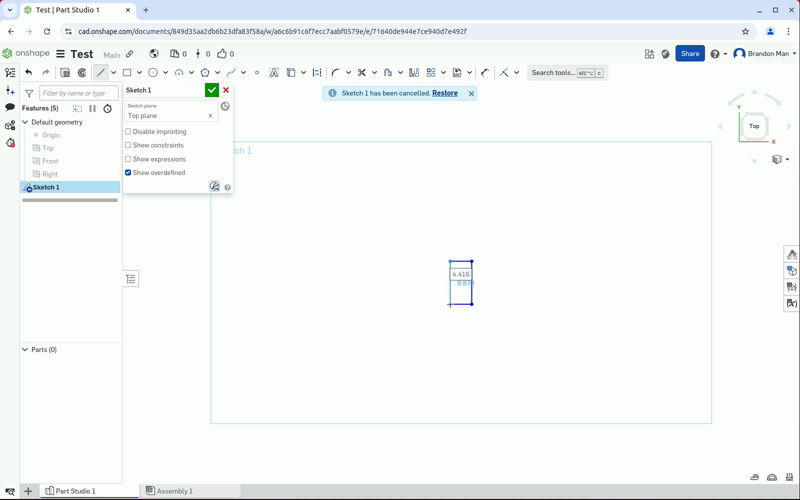
key_up(shift)
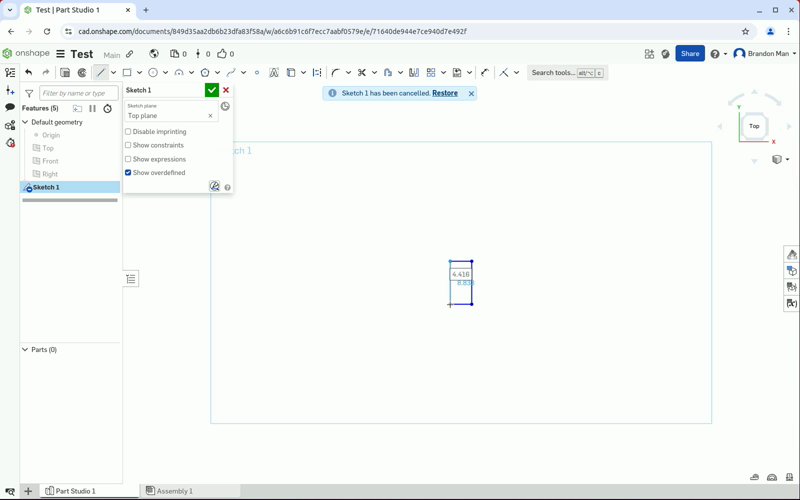
click(450, 304)
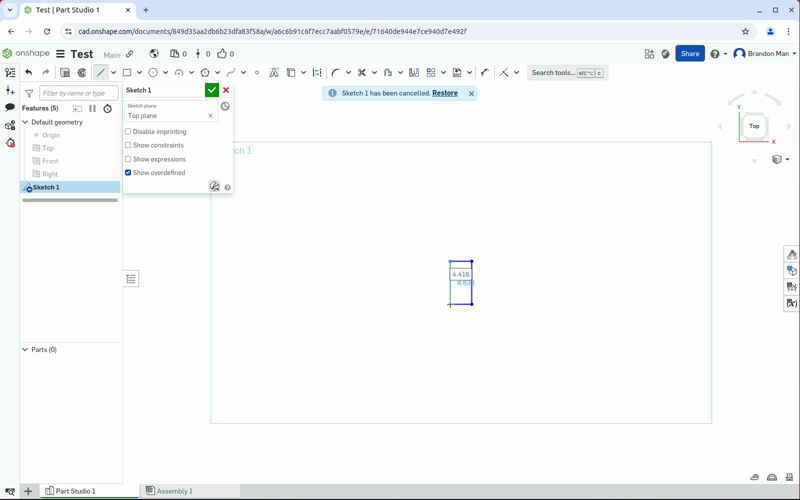
key(esc)
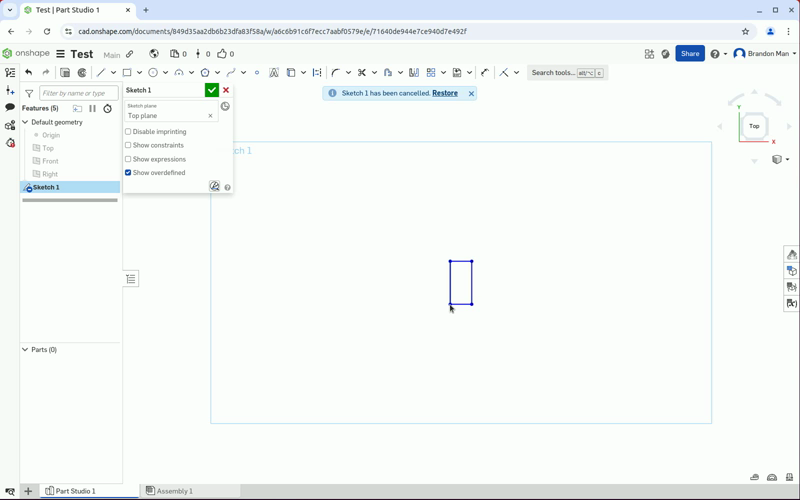
mouse_move(457, 275)
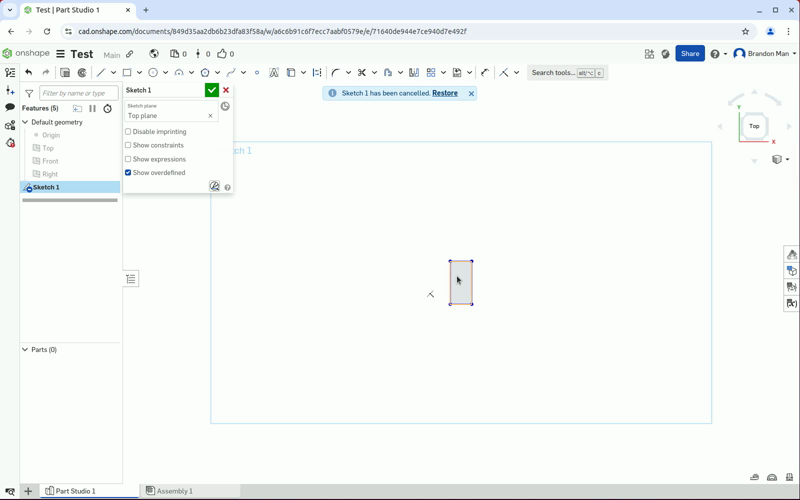
scroll(6)
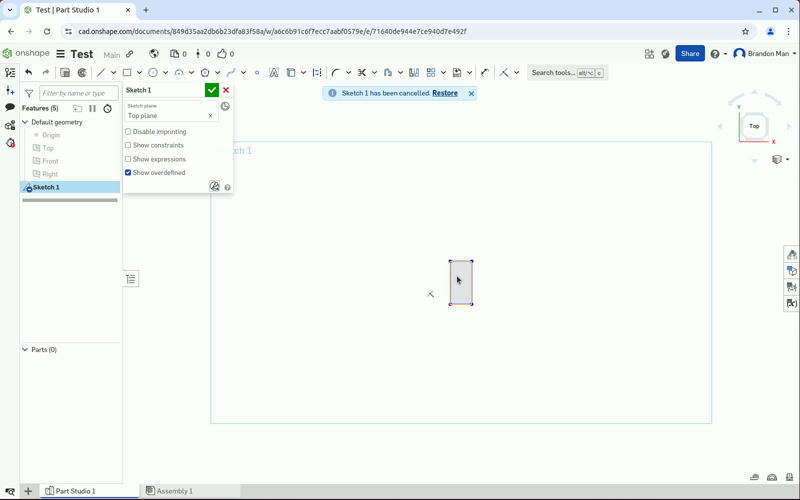
scroll(6)
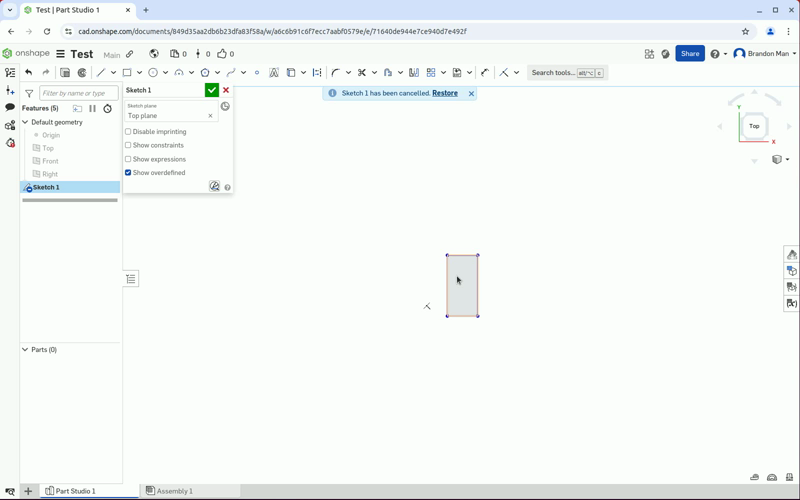
scroll(6)
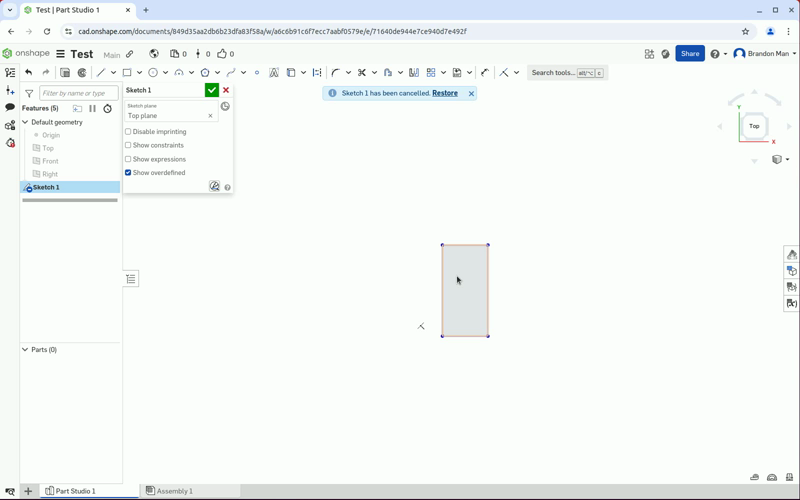
scroll(6)
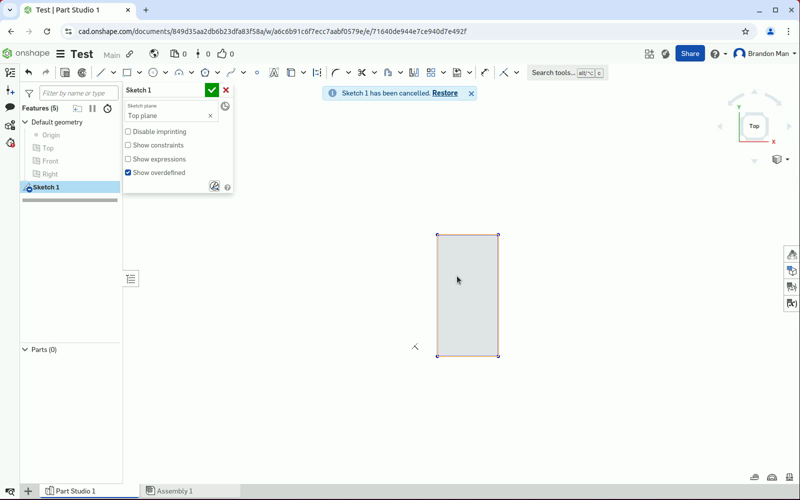
scroll(6)
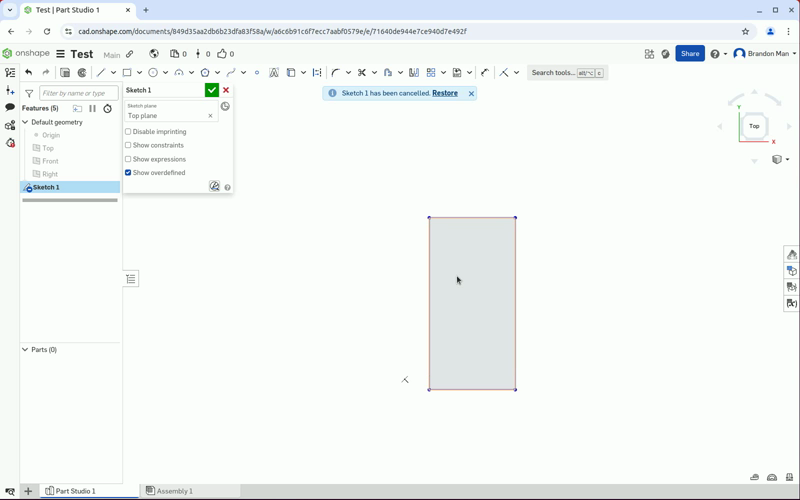
scroll(6)
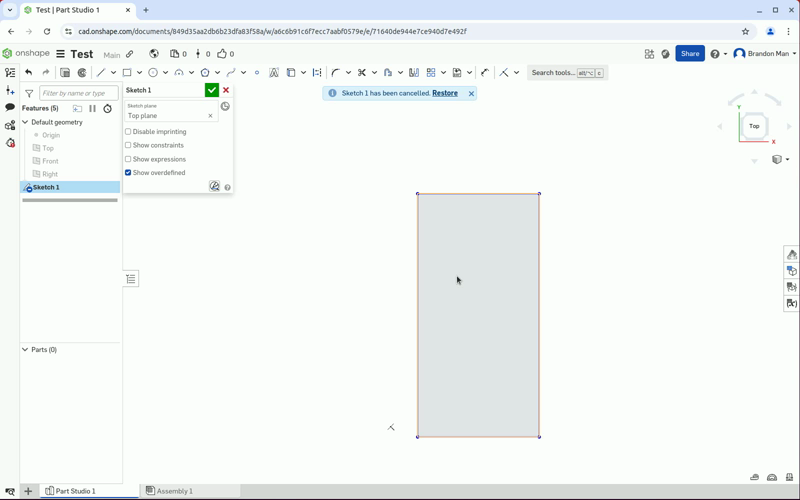
scroll(6)
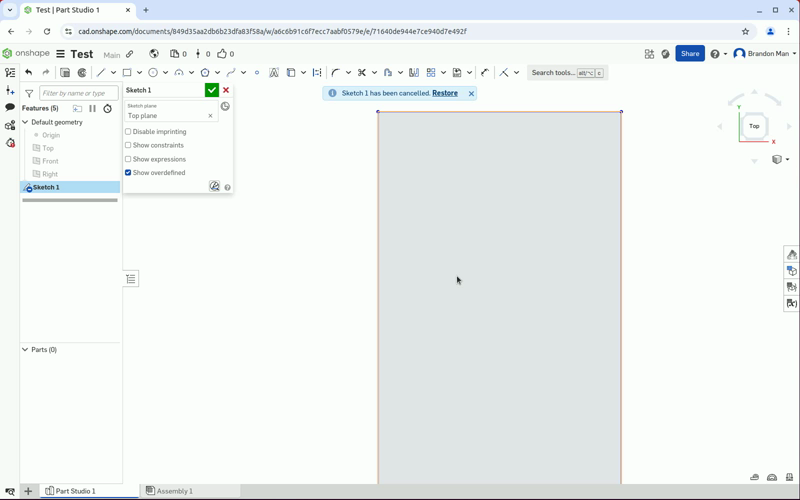
click(457, 275)
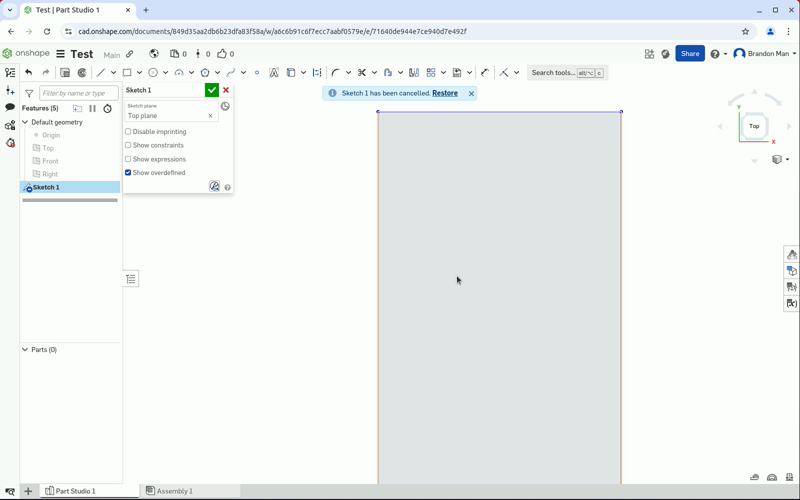
scroll(-6)
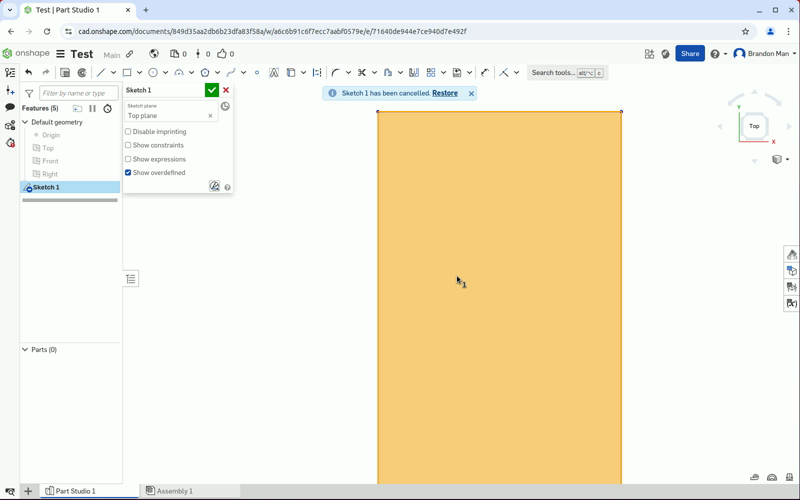
scroll(-6)
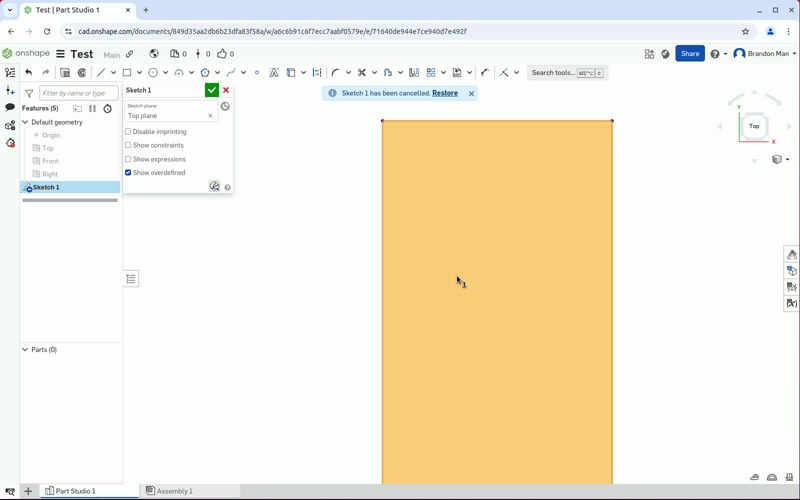
scroll(-6)
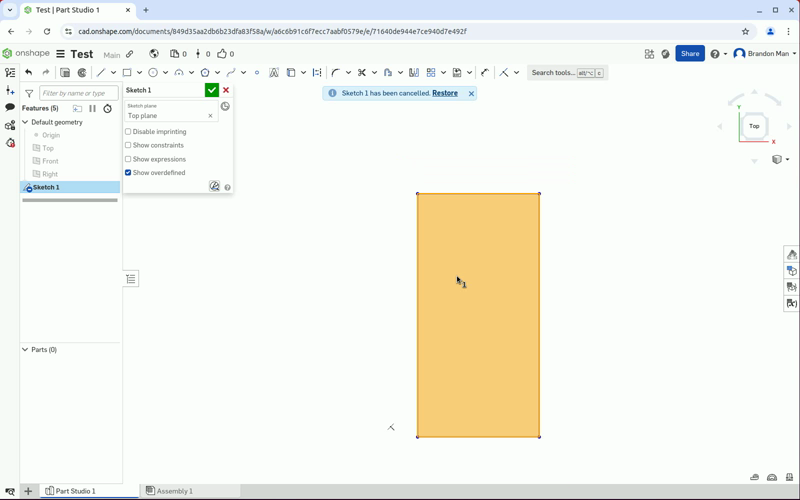
scroll(-6)
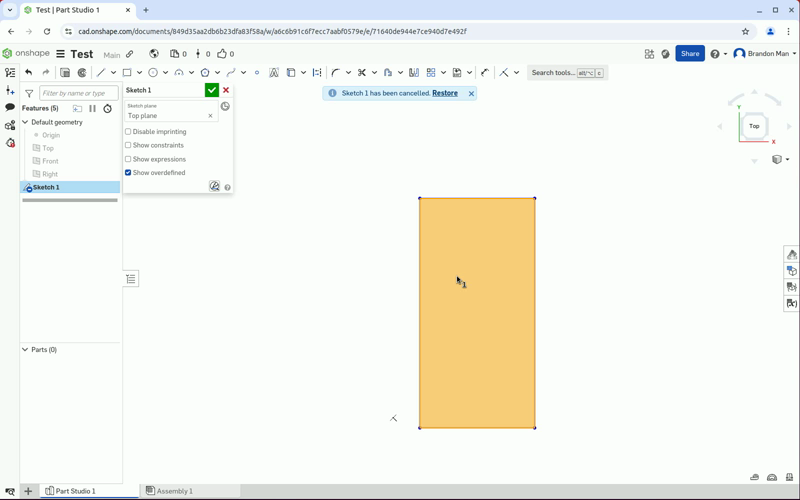
scroll(-6)
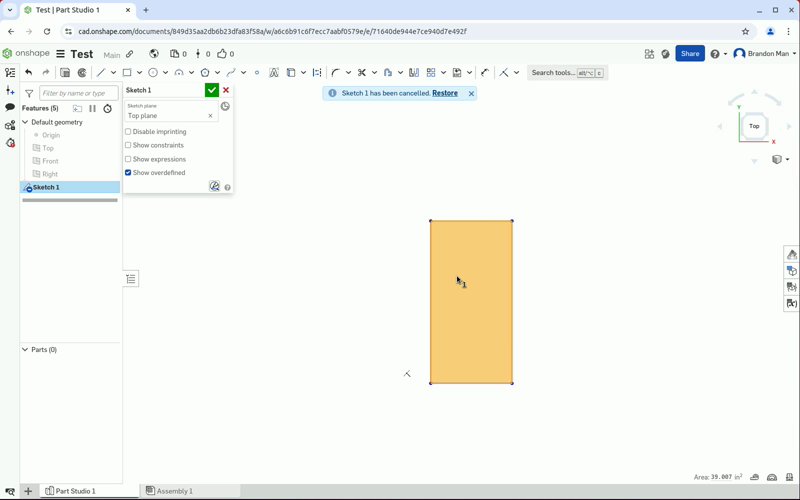
scroll(-6)
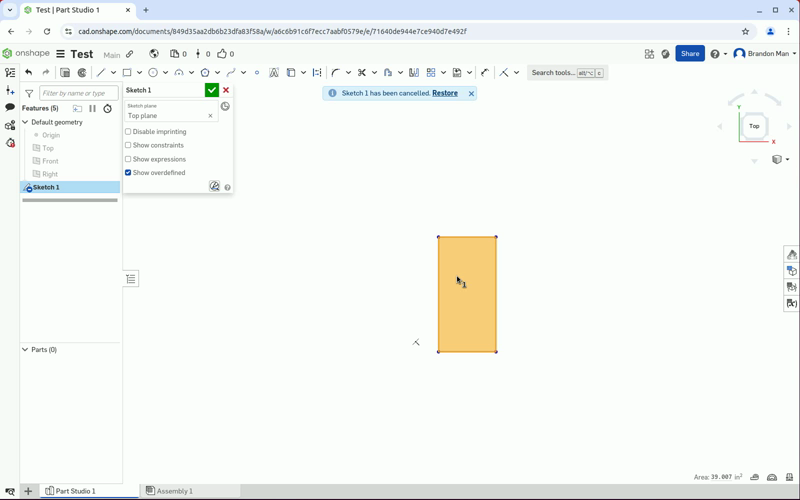
scroll(-6)
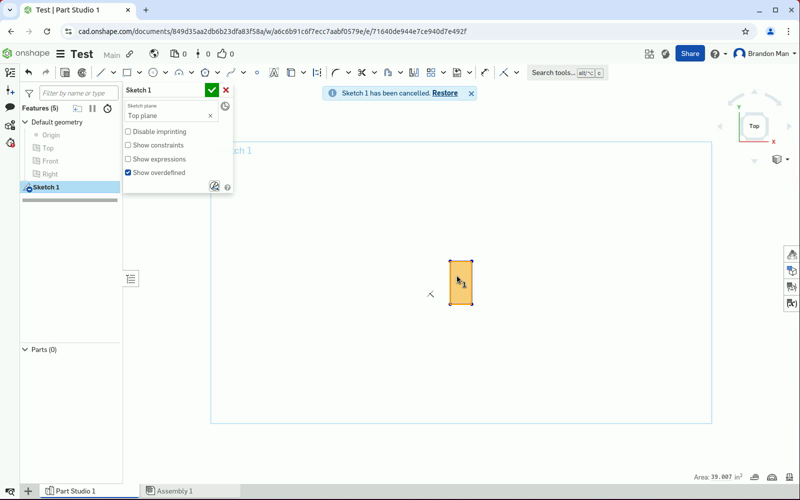
mouse_move(73, 352)
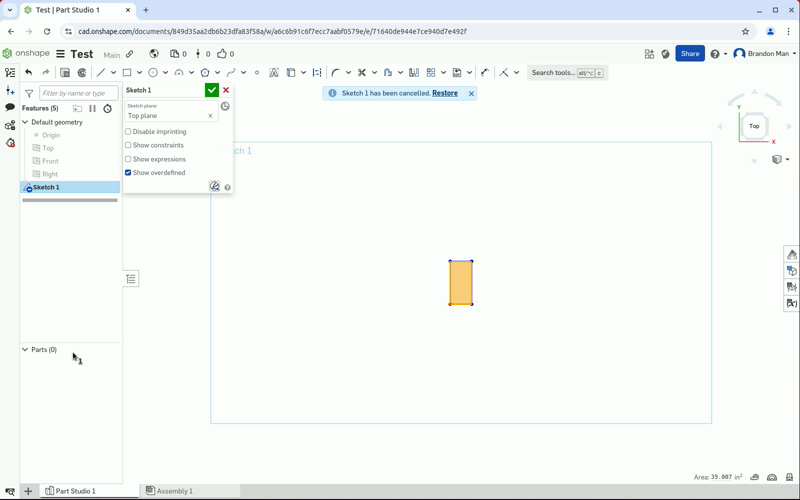
key(shift+y)
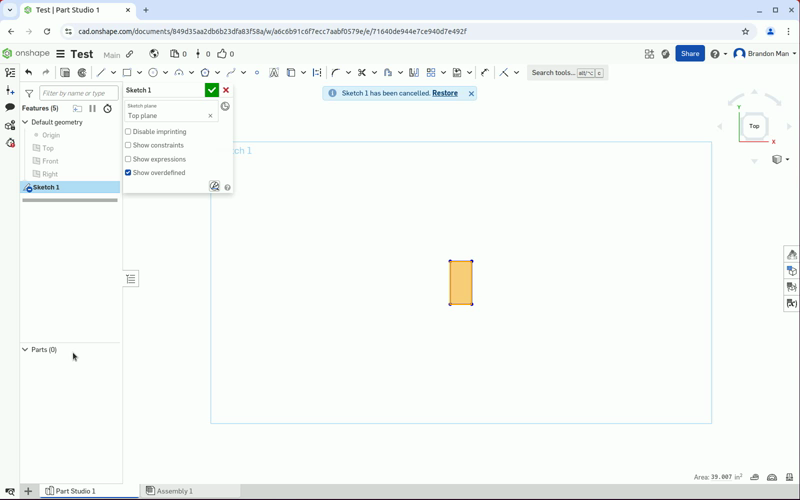
key(shift+e)
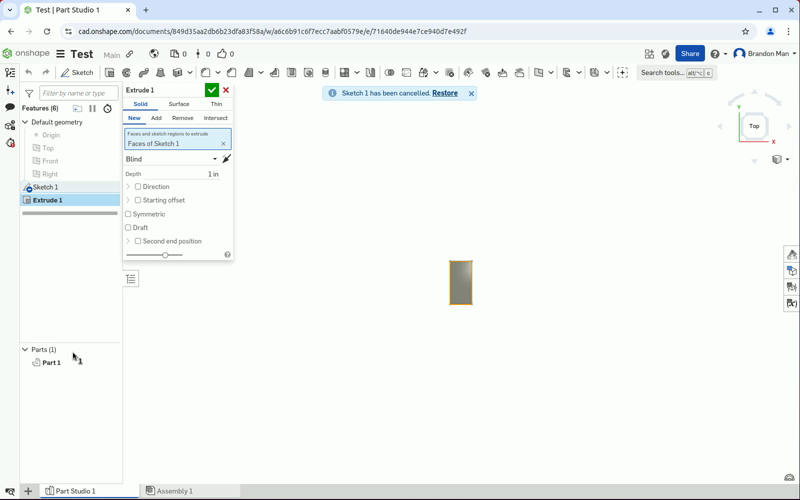
mouse_move(143, 106)
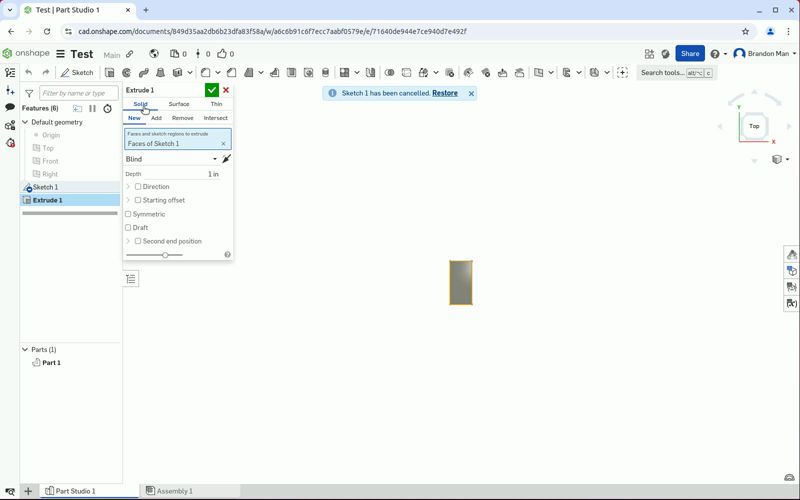
click(143, 106)
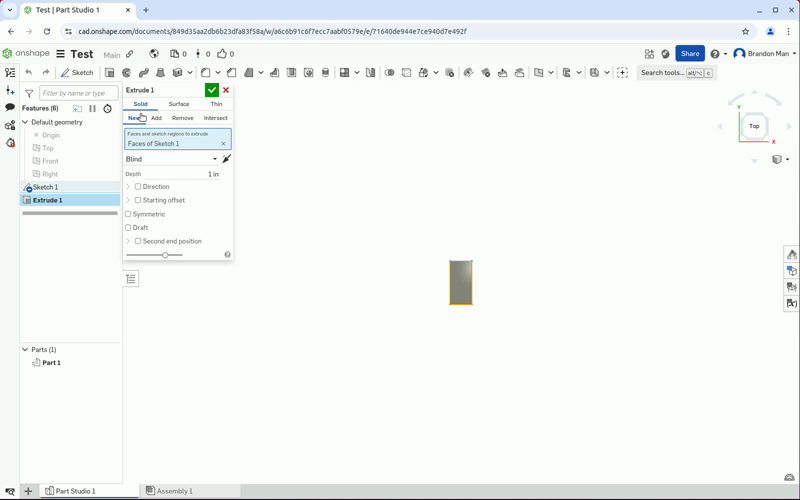
mouse_move(137, 120)
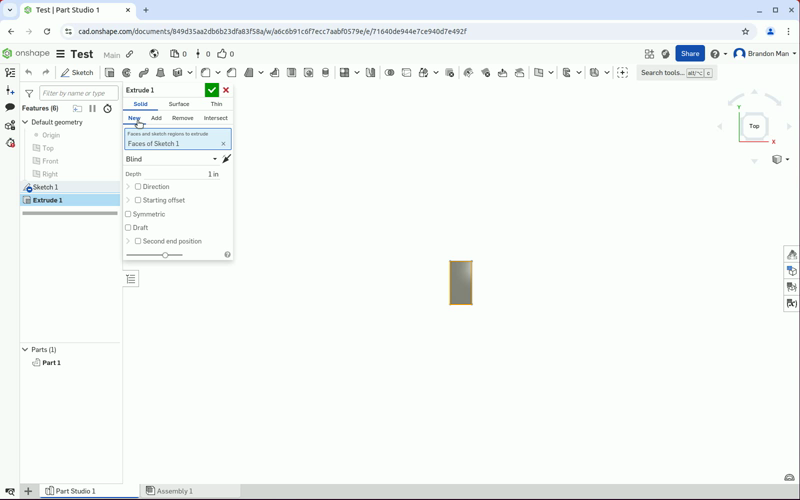
click(137, 120)
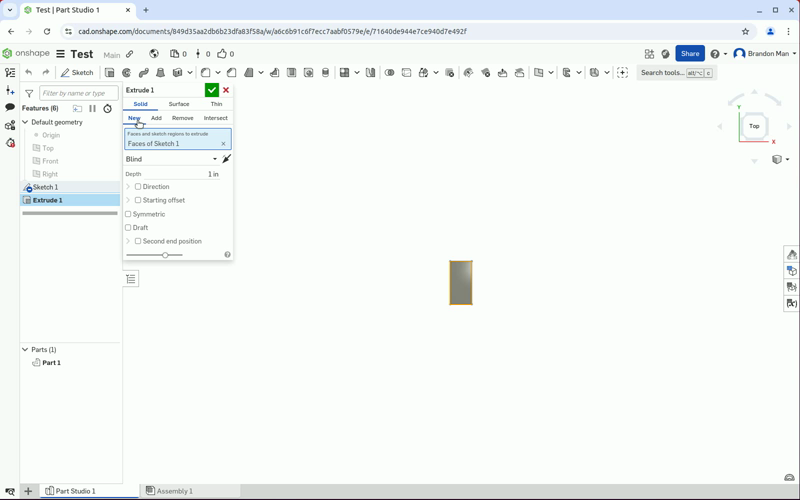
key(tab, 4)
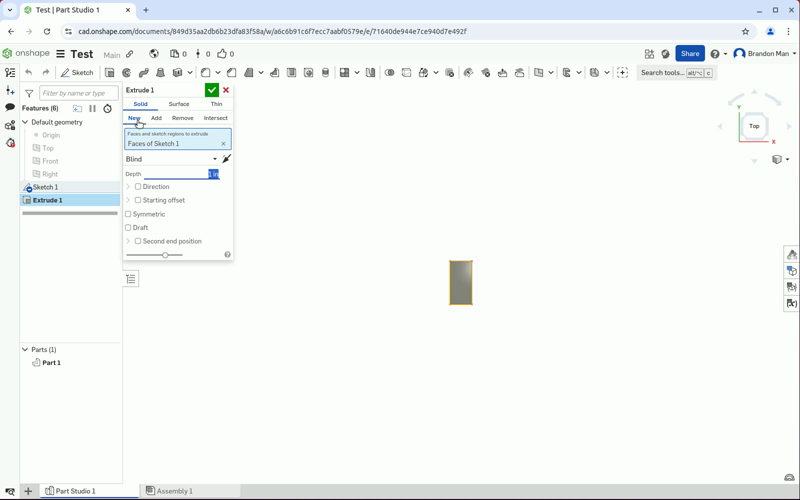
text(20.22)
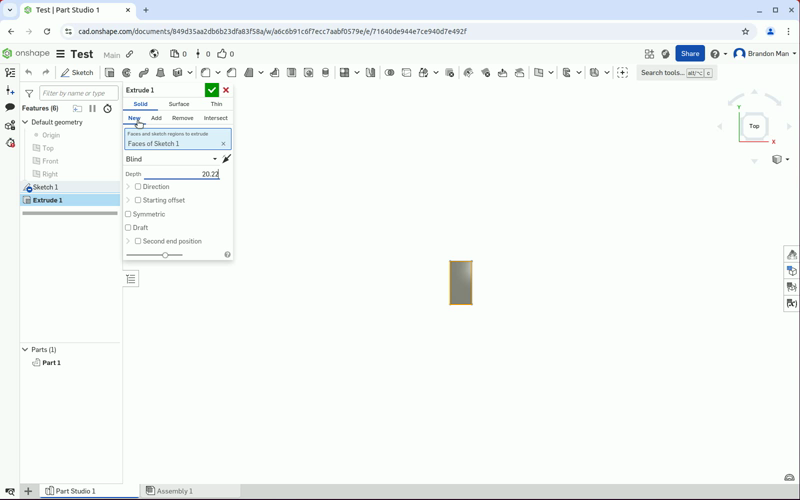
key(enter)
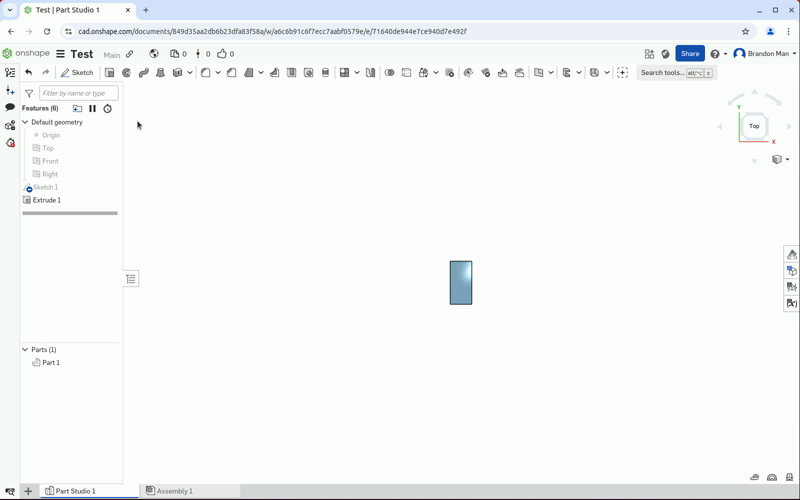
key(shift+h)
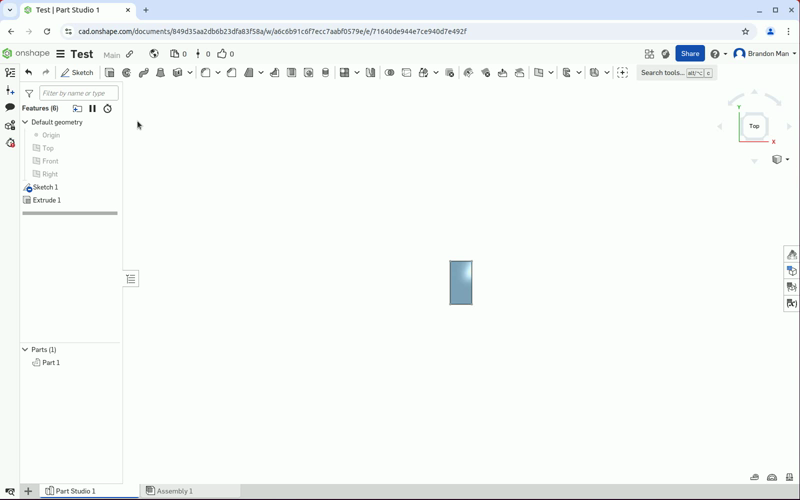
key(shift+h)
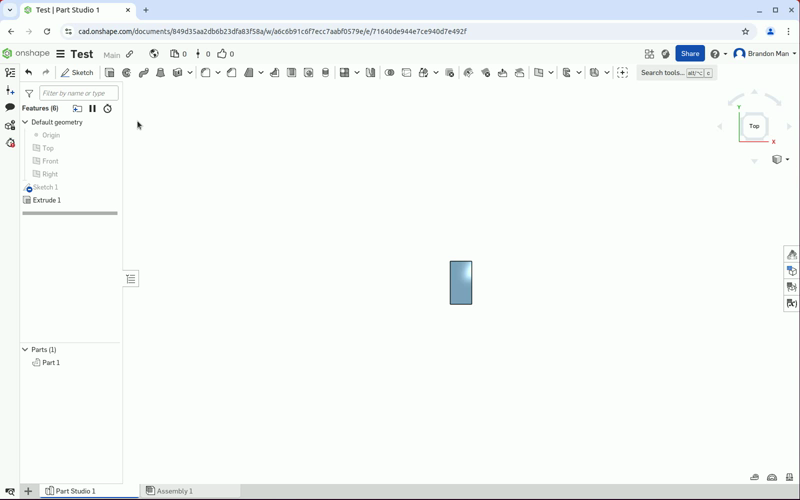
mouse_move(73, 189)
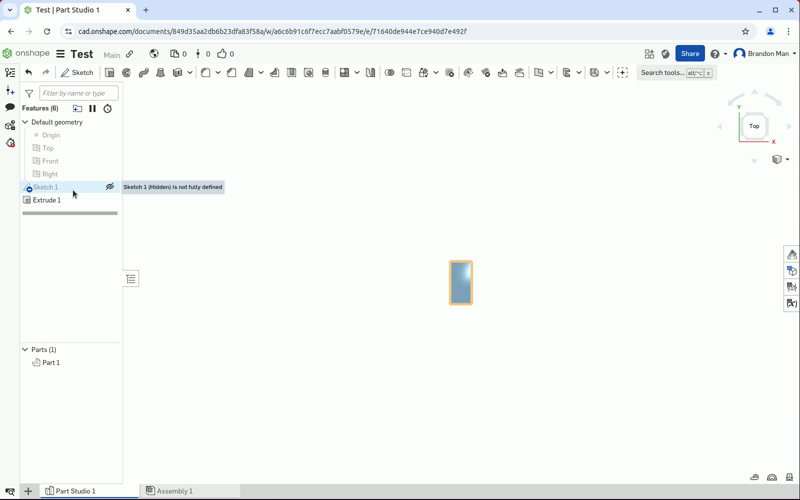
click(73, 189)
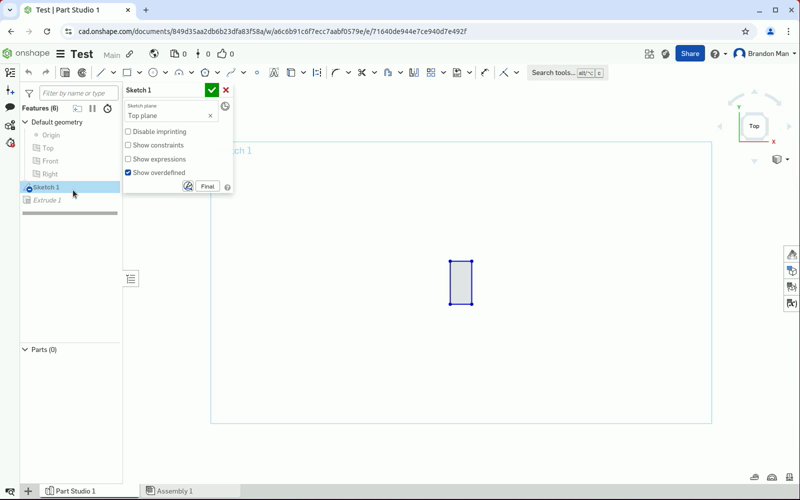
mouse_move(229, 92)
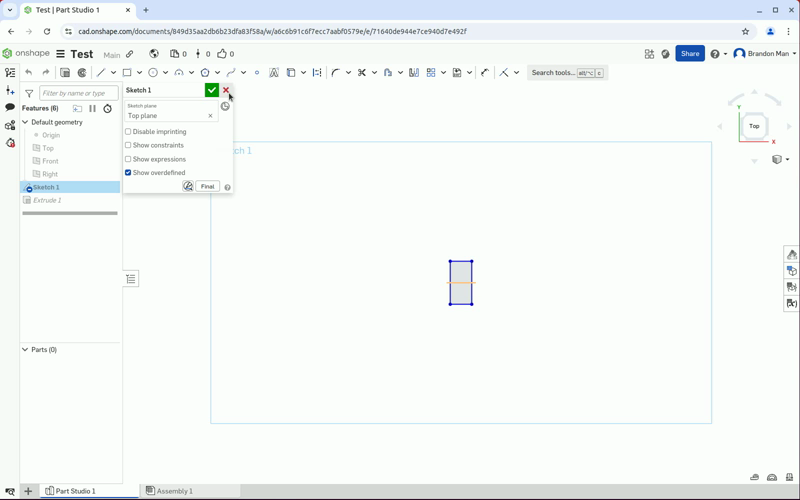
click(229, 92)
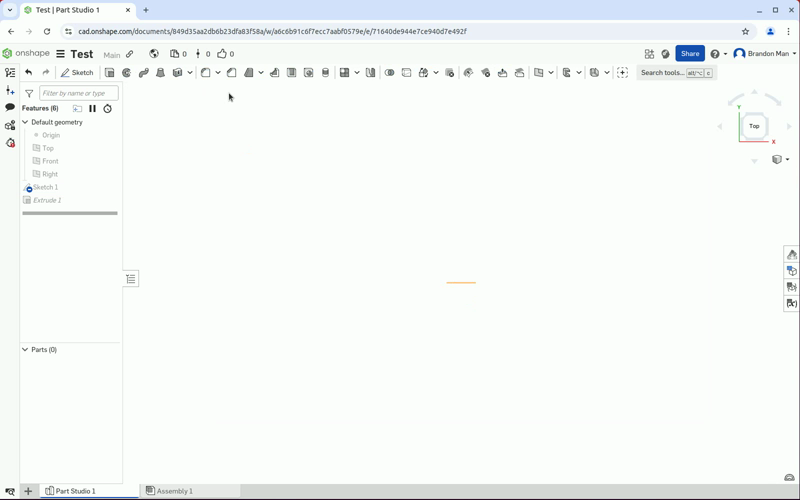
mouse_move(73, 352)
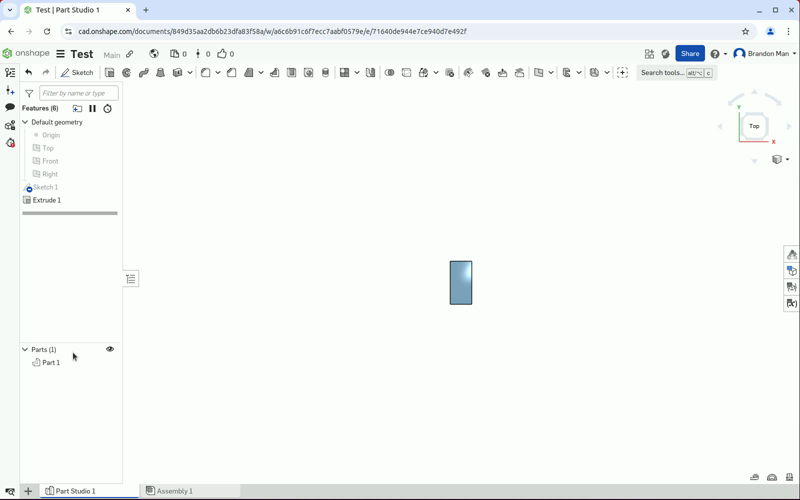
key(y)
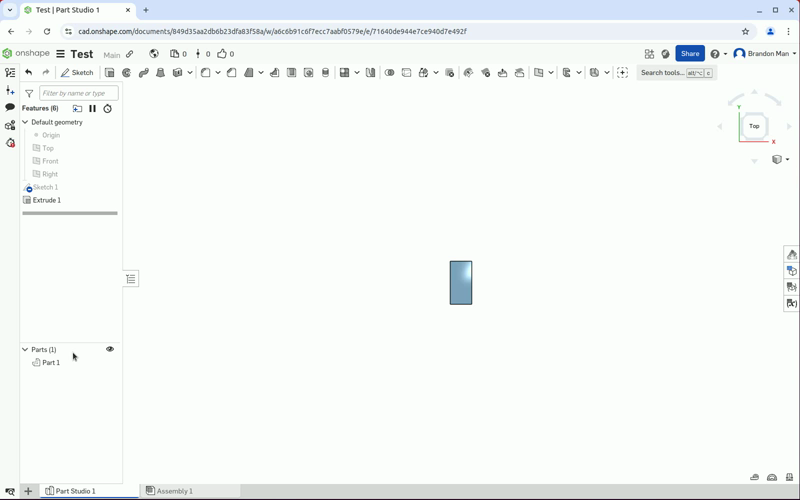
key(shift+p)
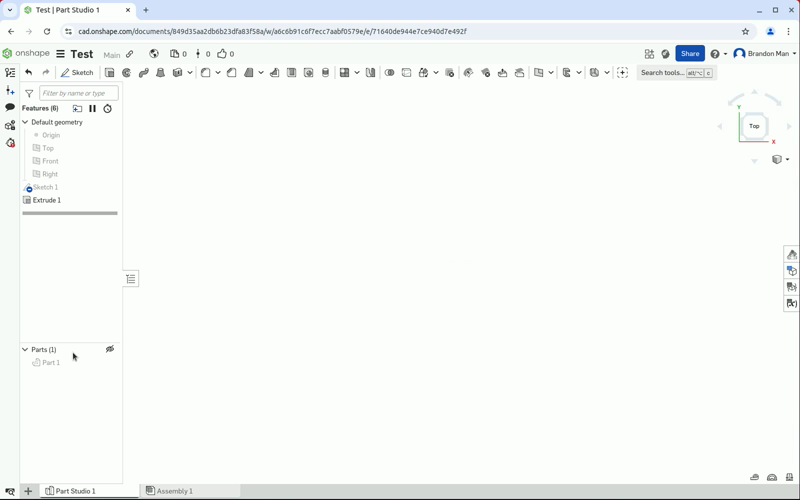
key(space)
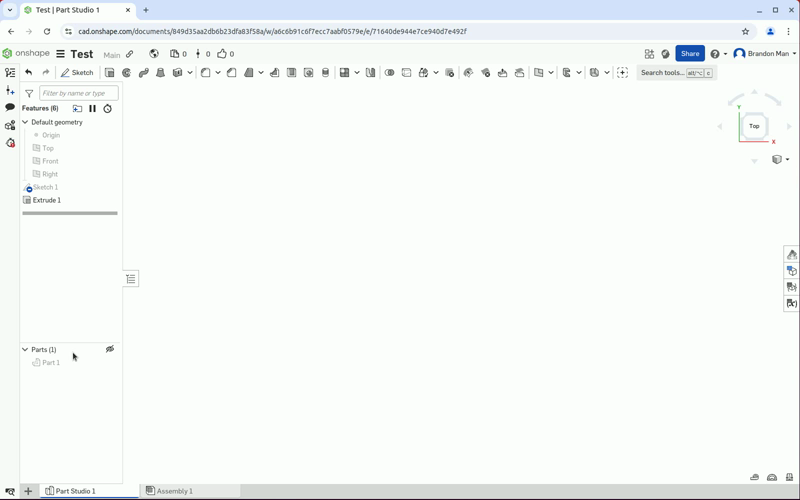
key_down(shift)
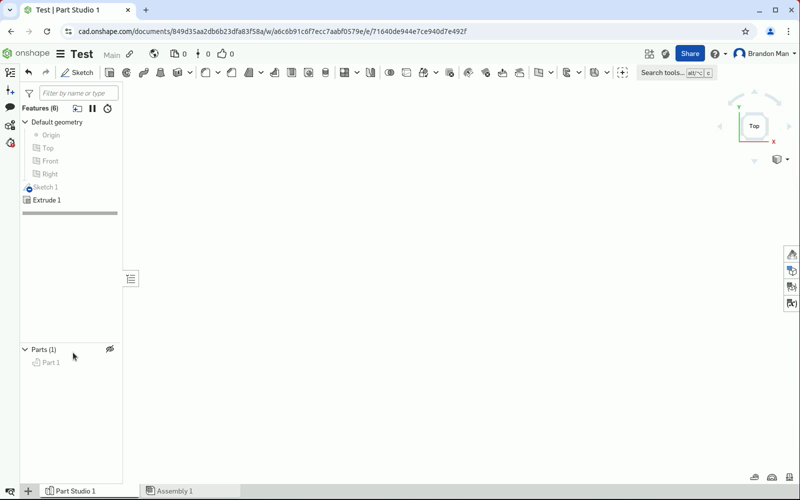
key(up)
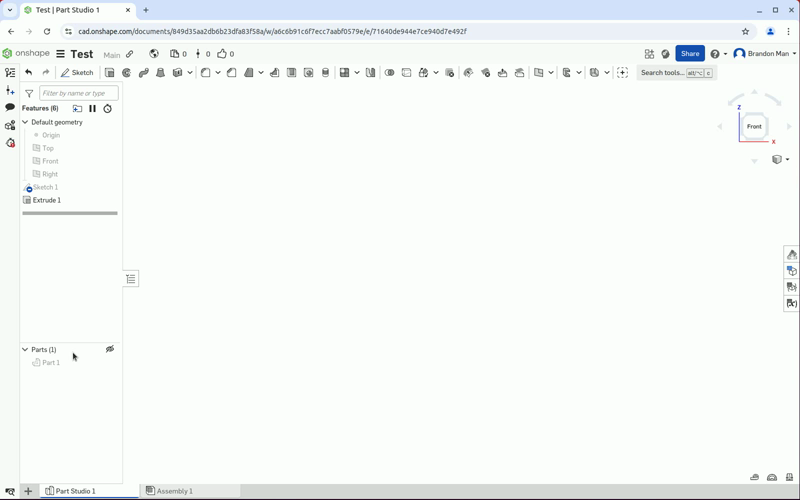
key_up(shift)
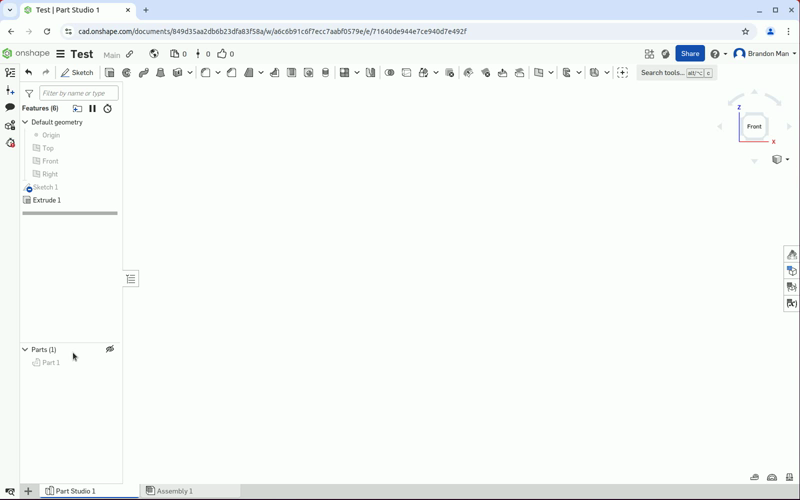
key(space)
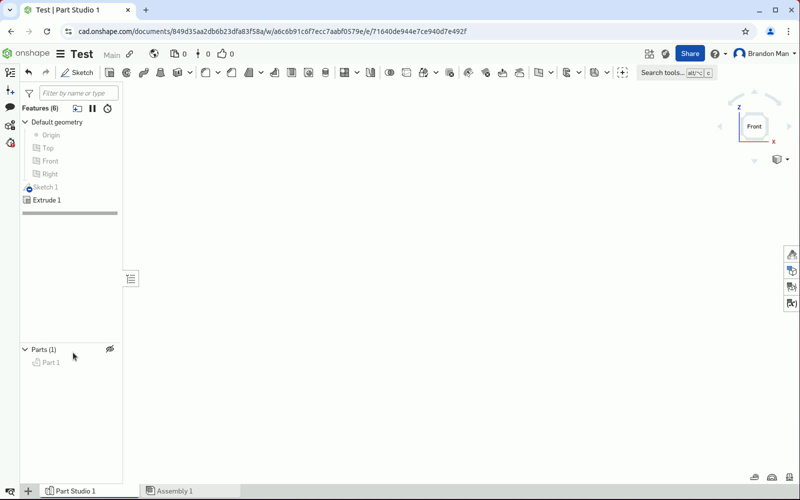
key_down(shift)
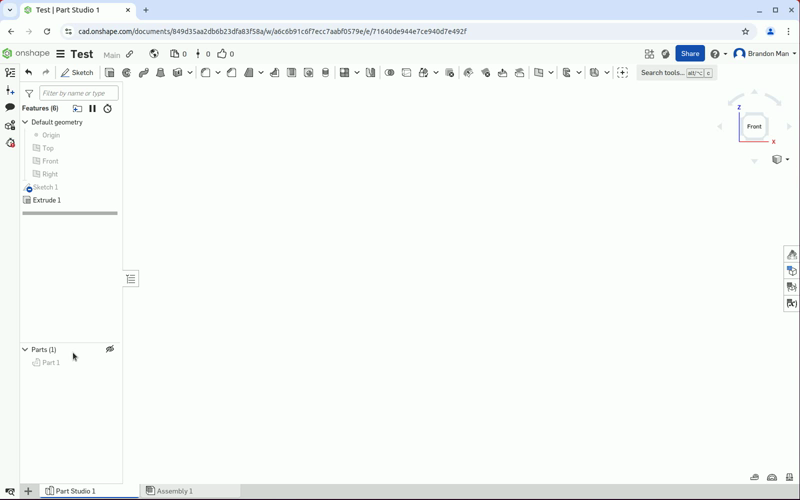
key(left)
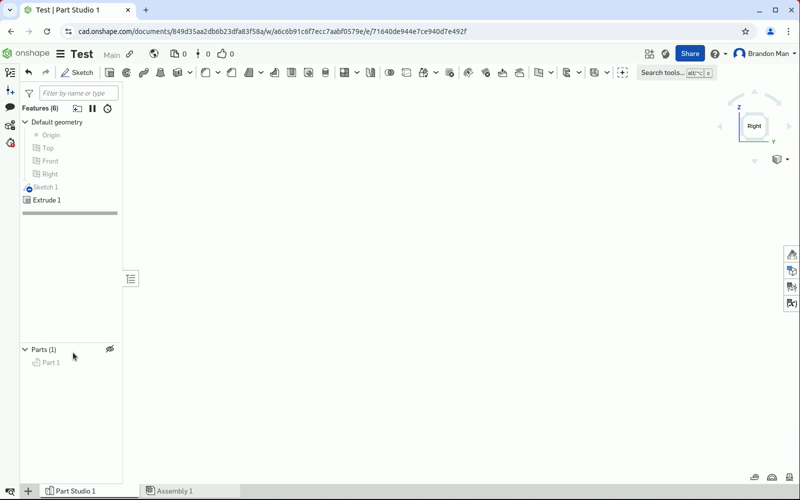
key_up(shift)
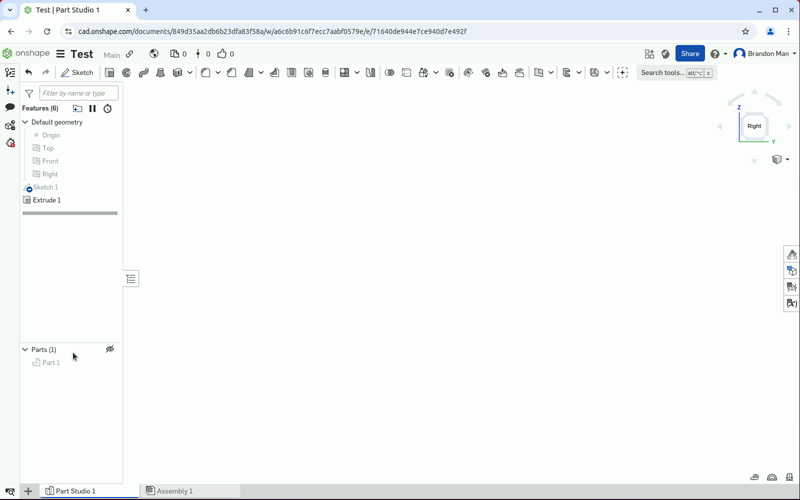
mouse_move(73, 352)
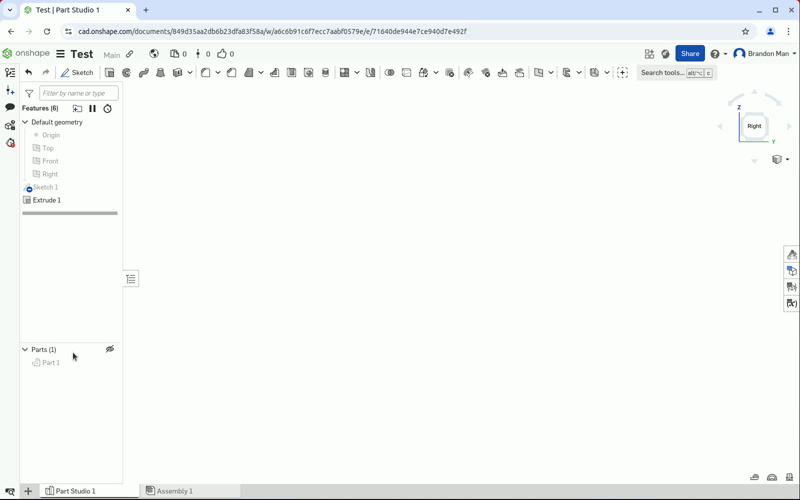
key(shift+y)
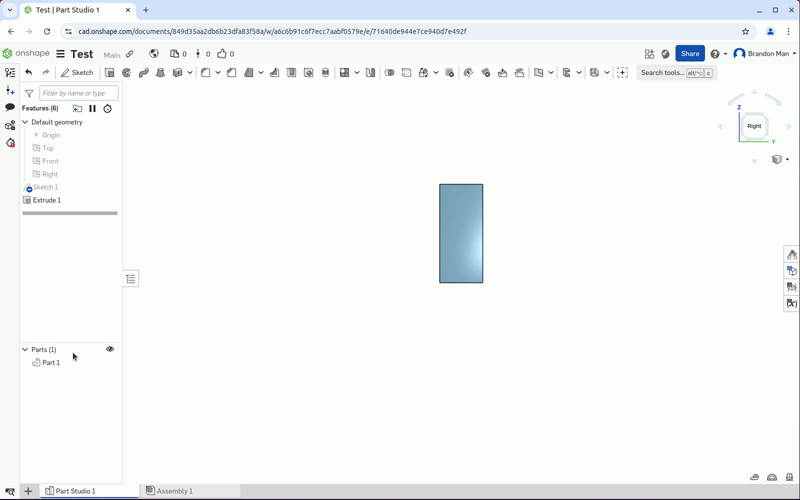
mouse_move(541, 75)
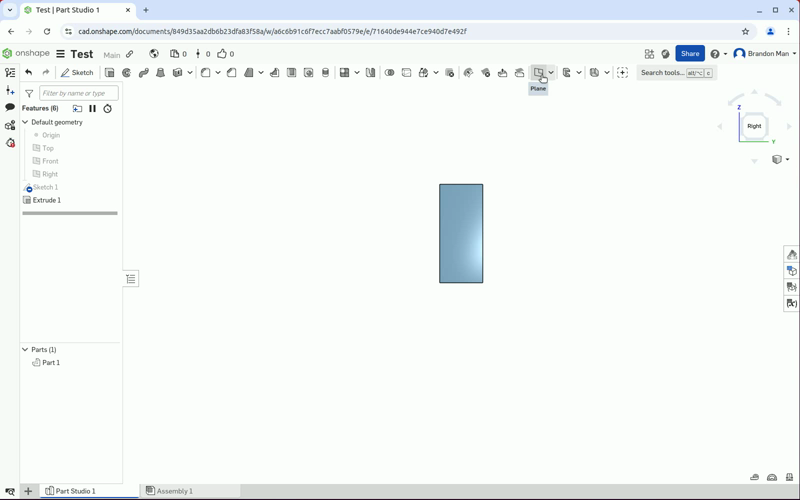
click(541, 75)
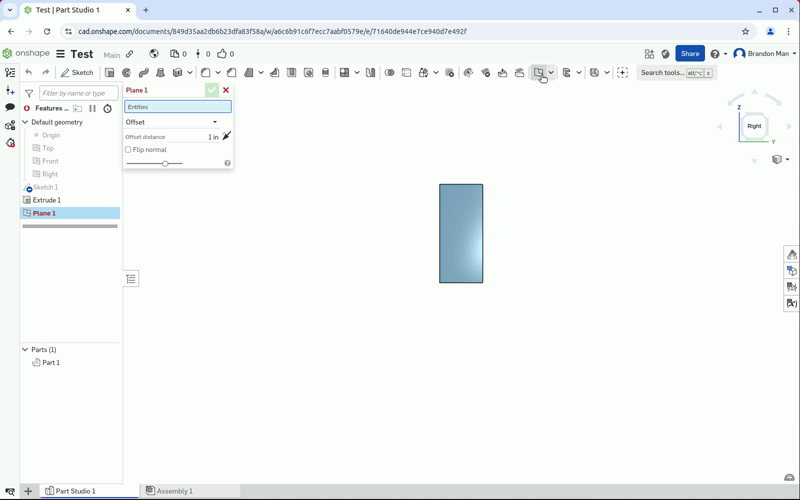
mouse_move(73, 176)
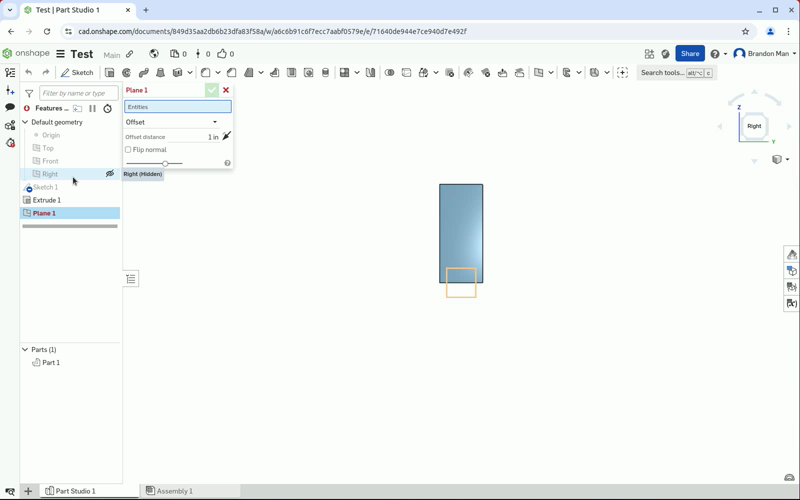
click(73, 176)
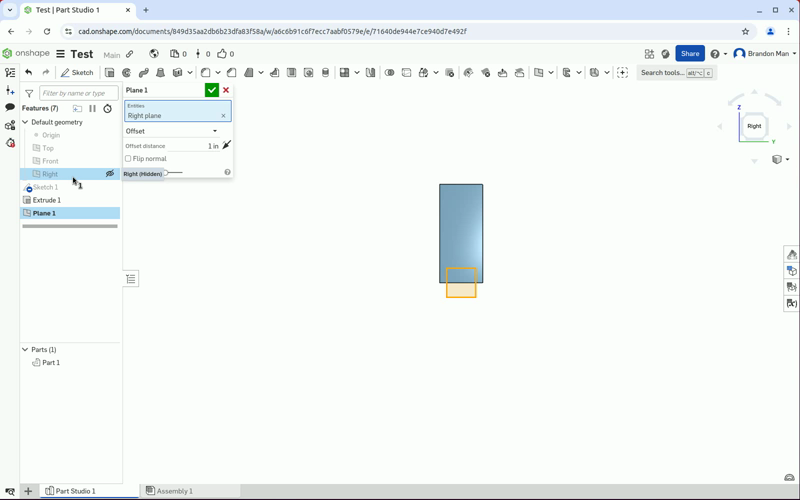
key(tab, 2)
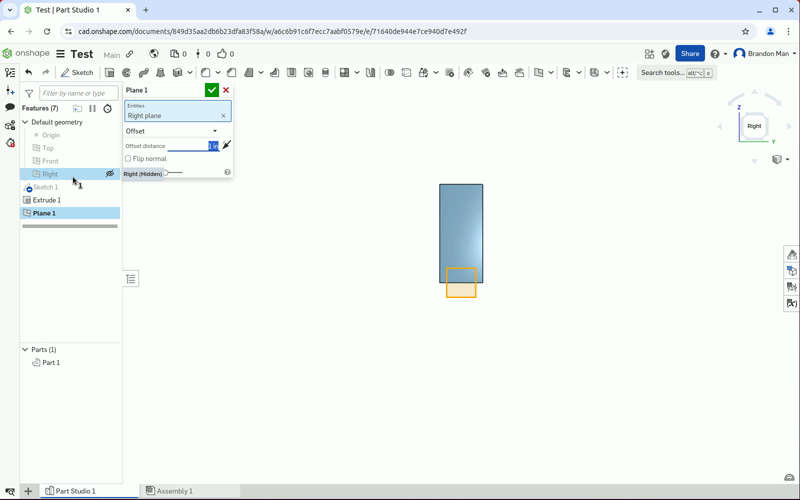
text(2.157)
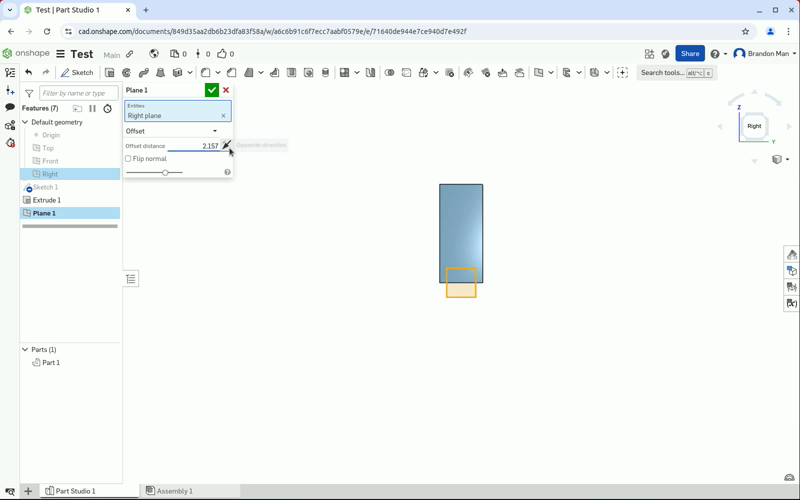
mouse_move(229, 147)
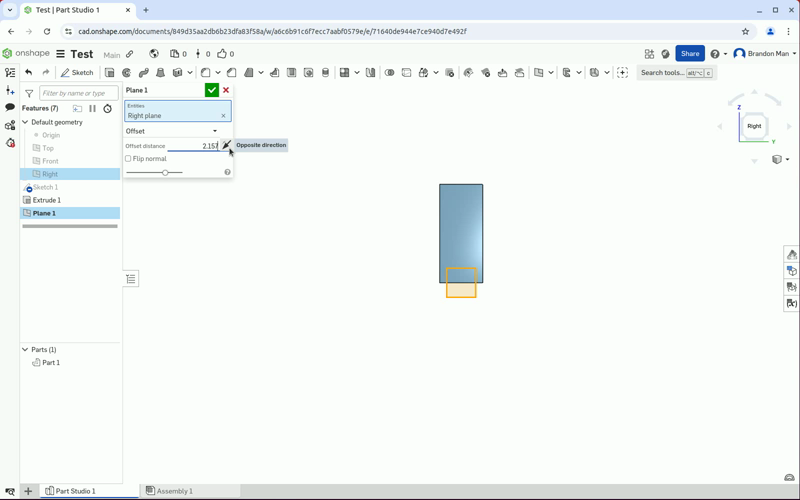
click(229, 147)
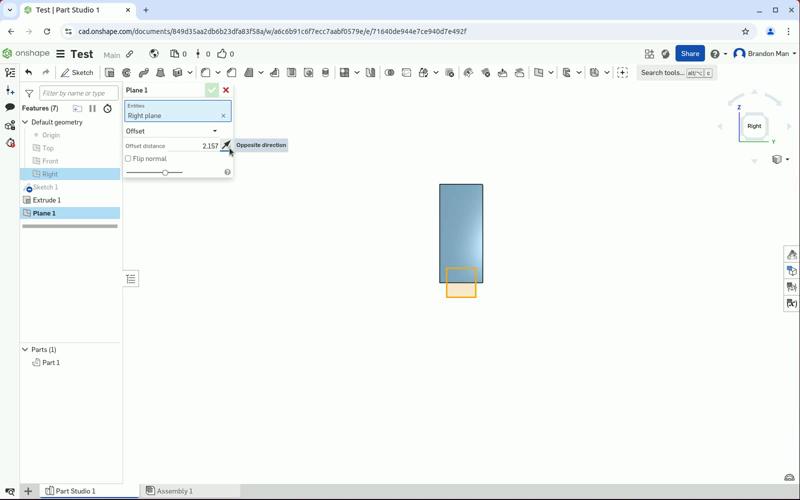
key(enter, 2)
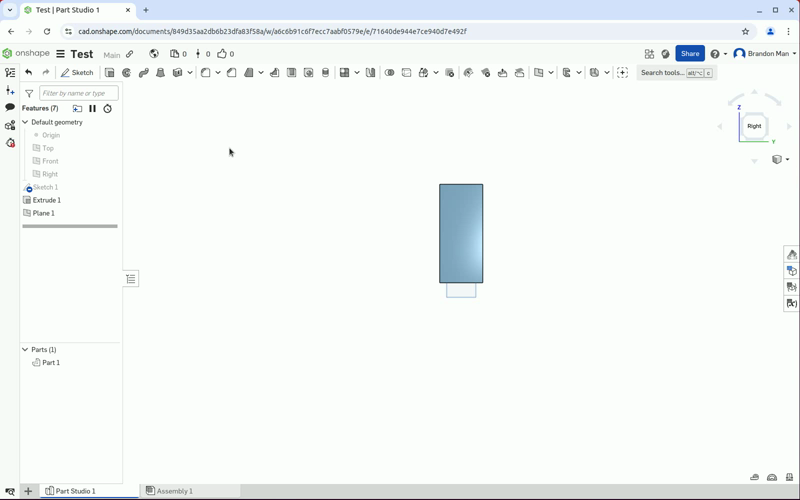
key(shift+s)
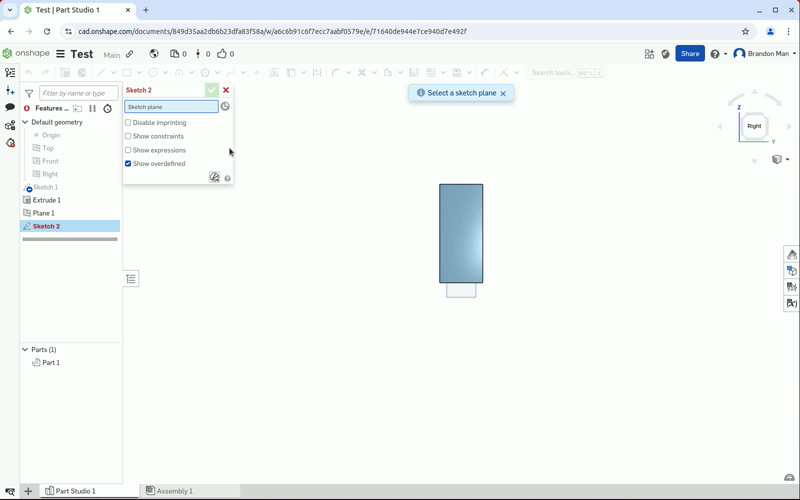
mouse_move(73, 215)
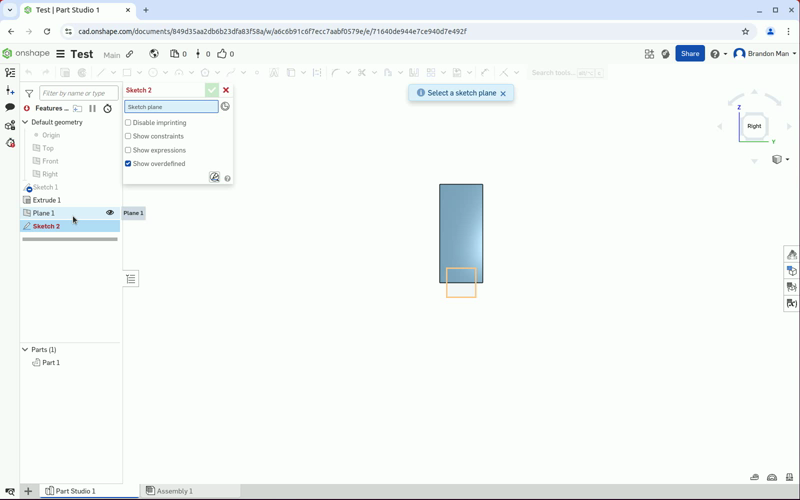
click(73, 215)
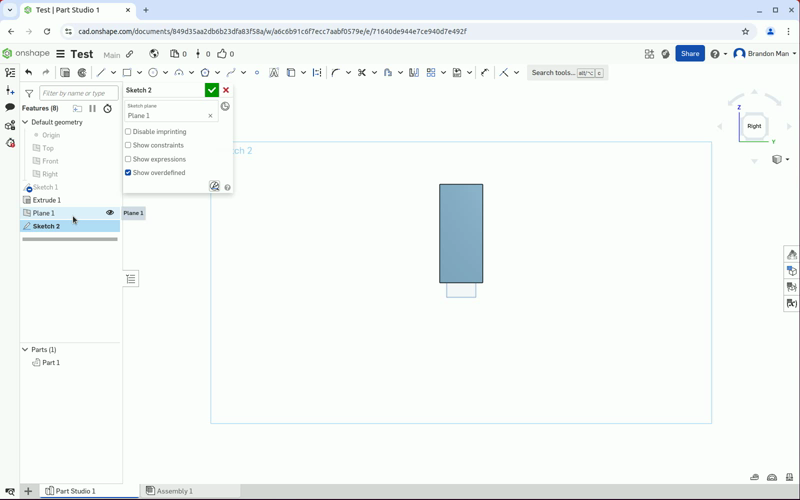
mouse_move(73, 352)
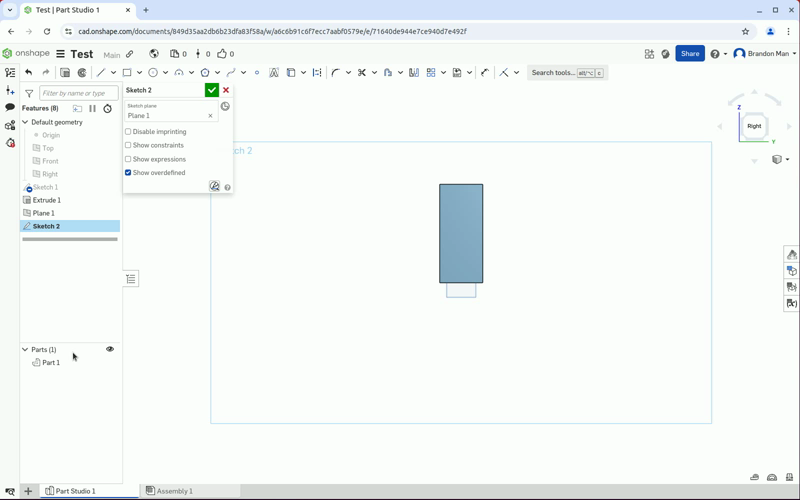
key(y)
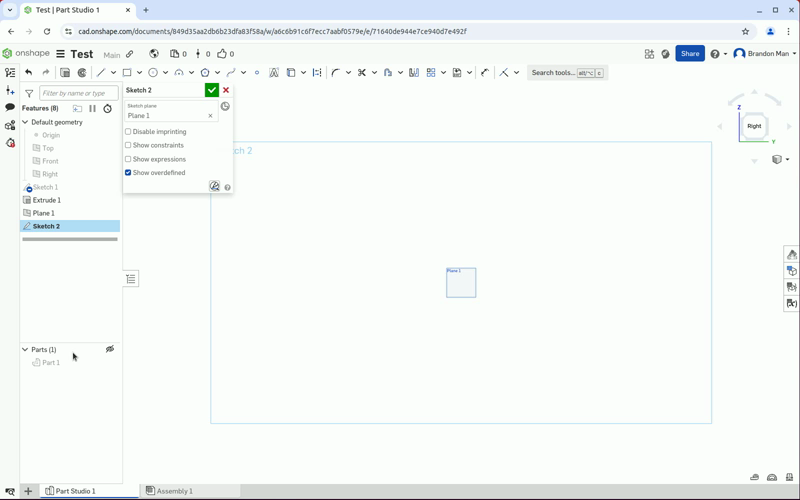
key(l)
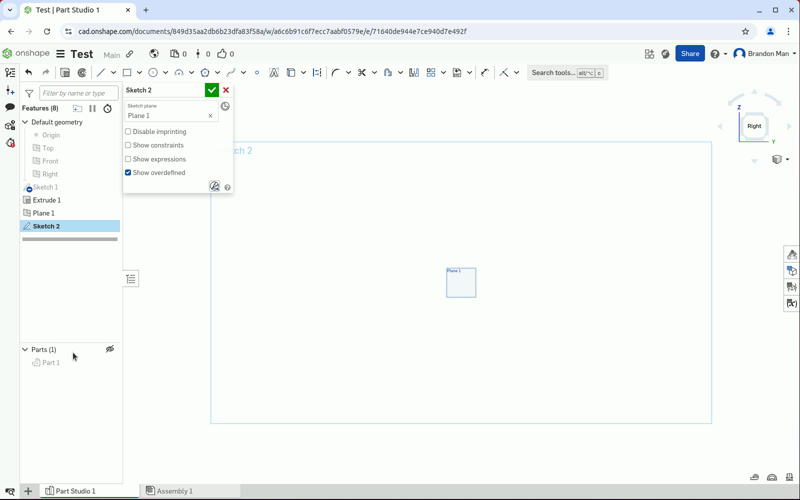
key_down(shift)
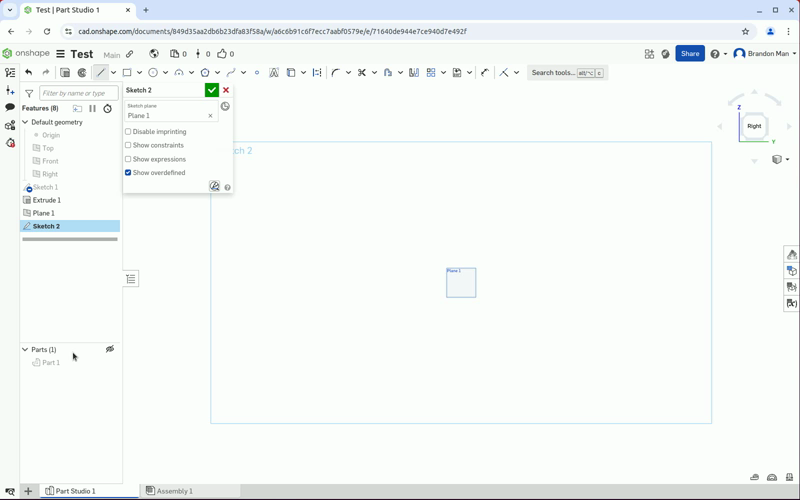
mouse_move(439, 219)
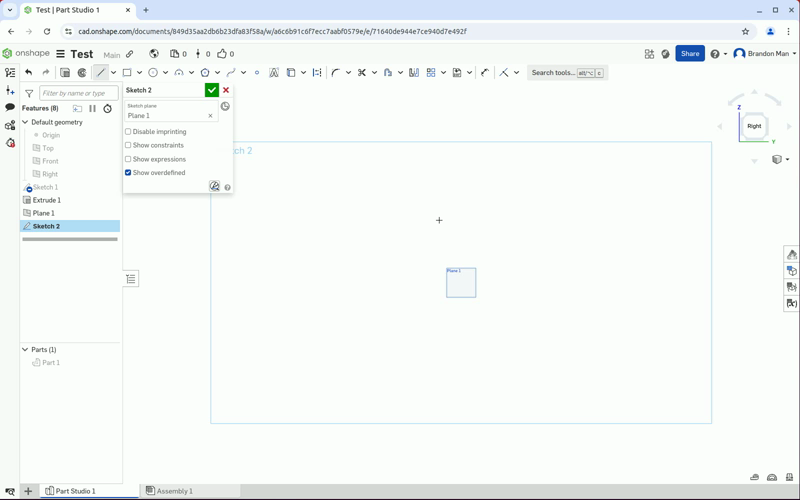
click(439, 219)
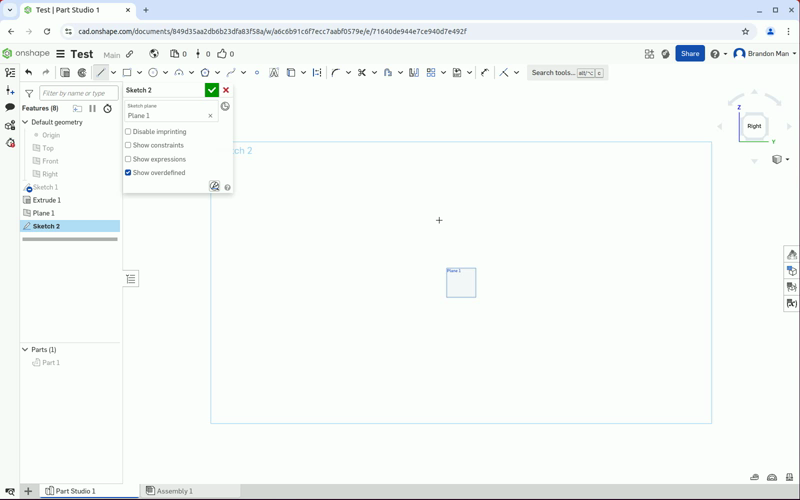
key_up(shift)
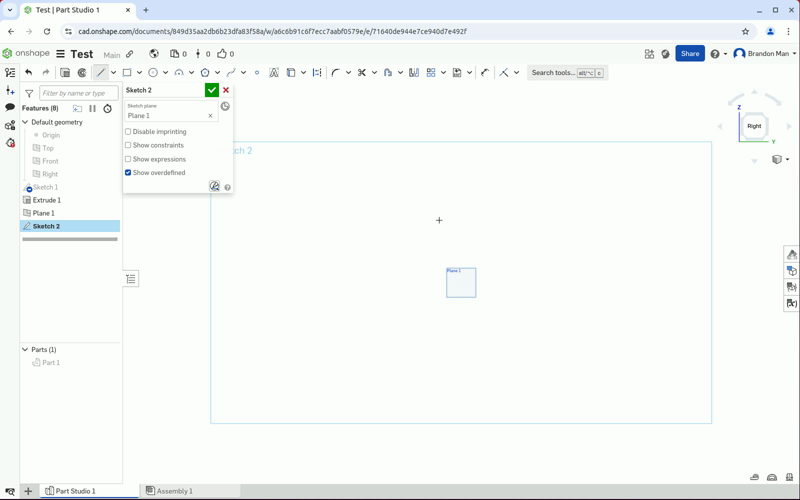
key_down(shift)
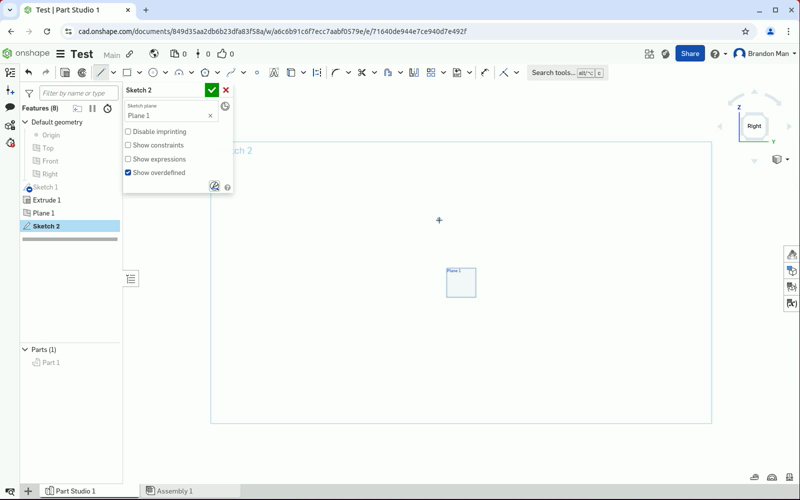
mouse_move(469, 219)
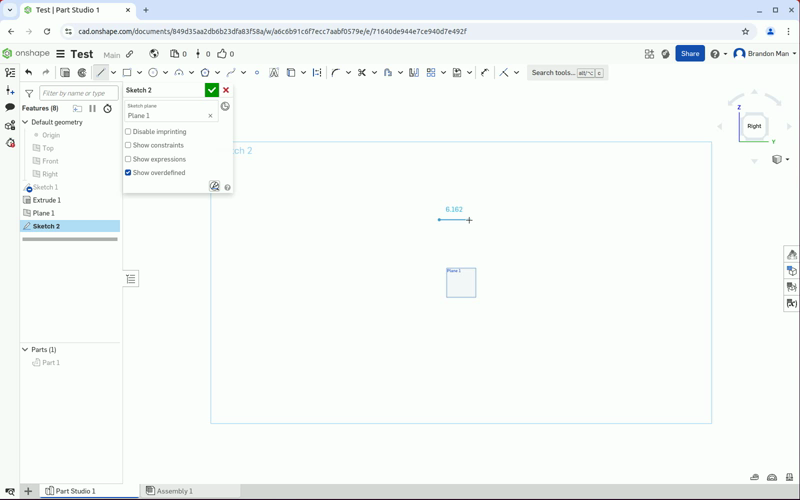
mouse_move(482, 219)
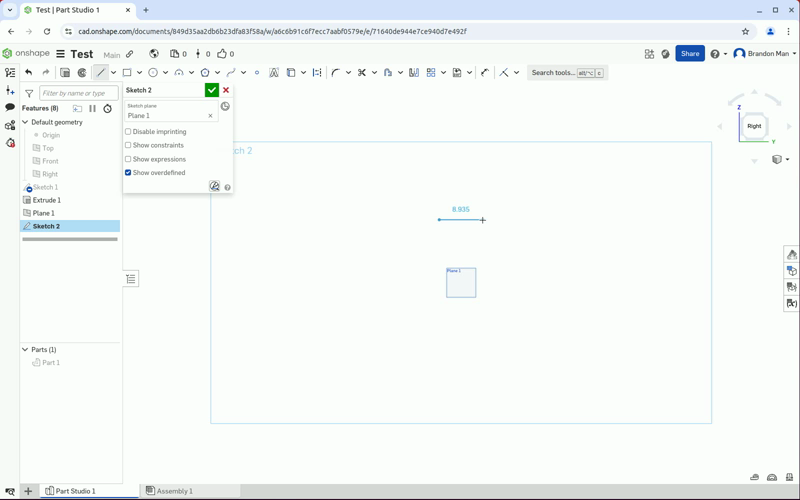
click(482, 219)
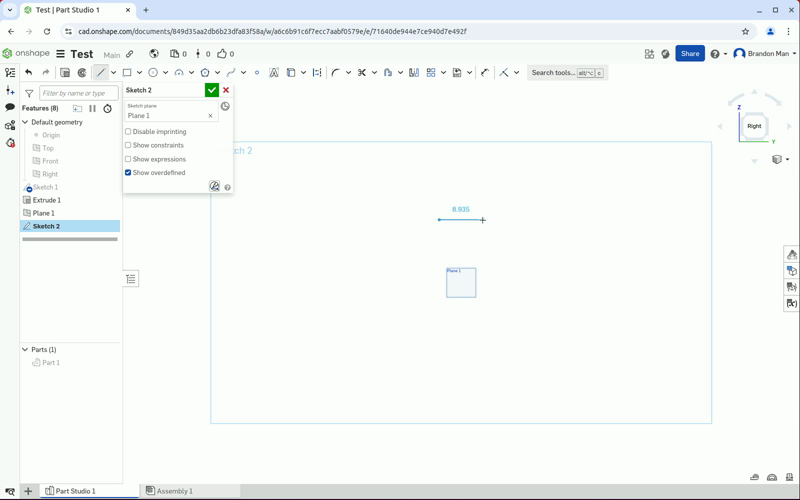
key_up(shift)
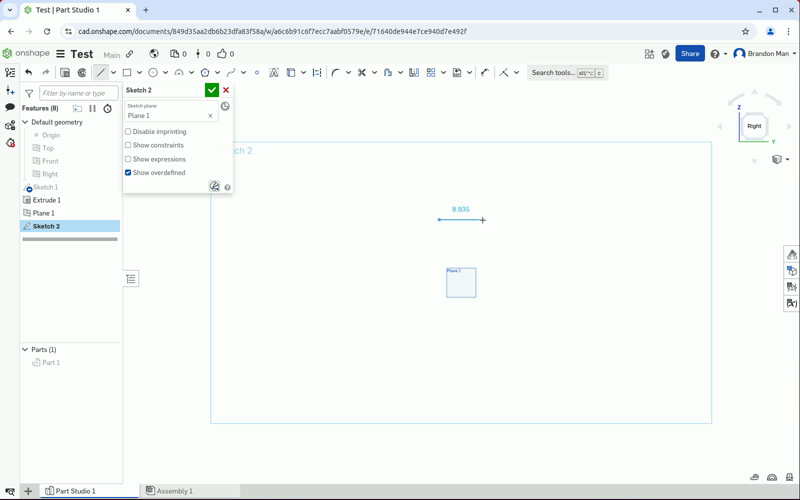
key_down(shift)
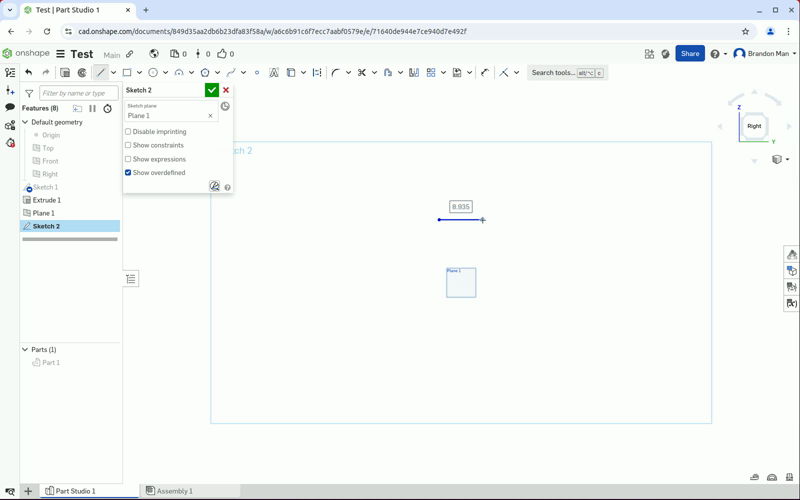
mouse_move(512, 219)
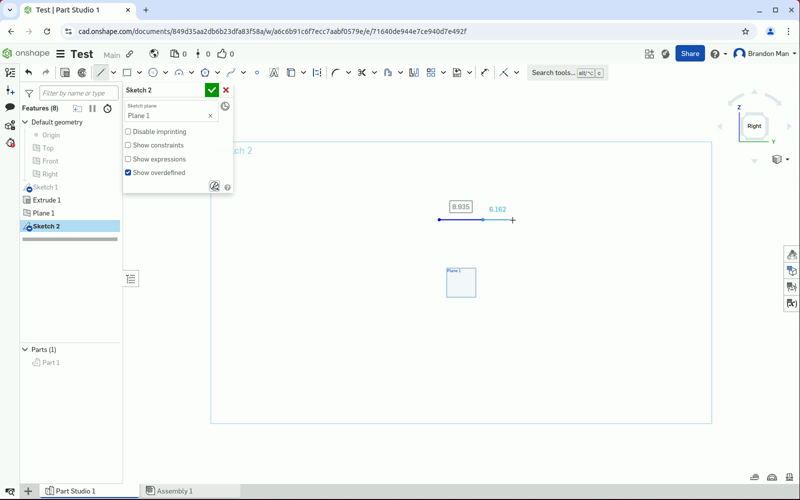
mouse_move(482, 205)
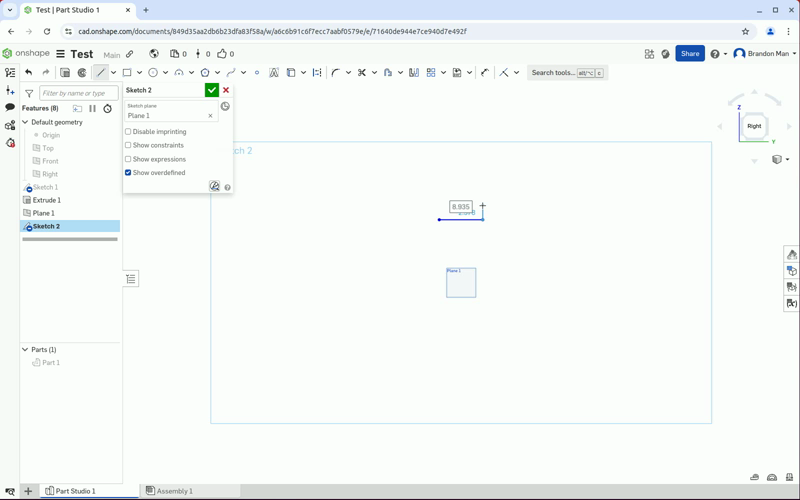
click(482, 205)
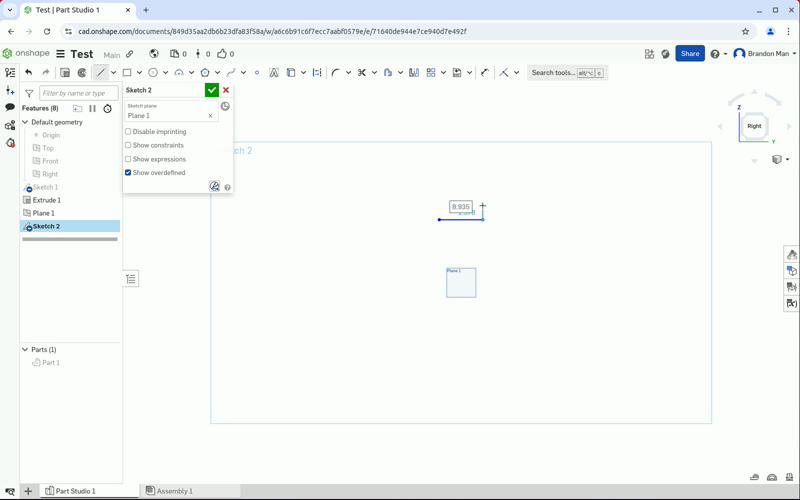
key_up(shift)
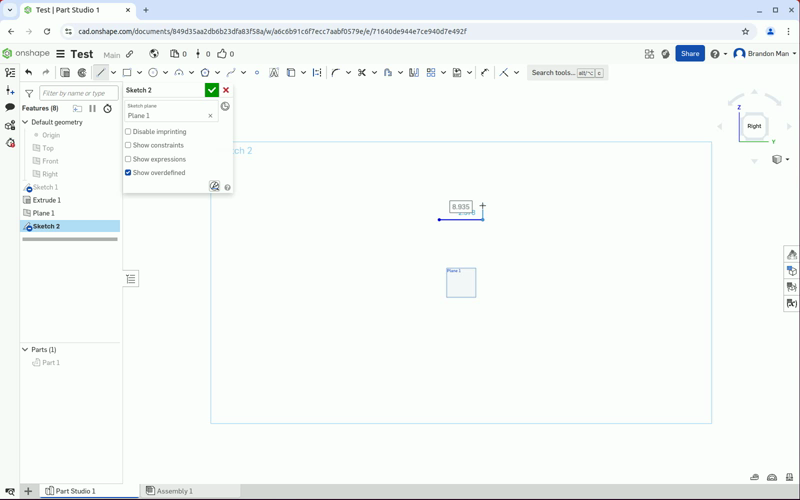
key_down(shift)
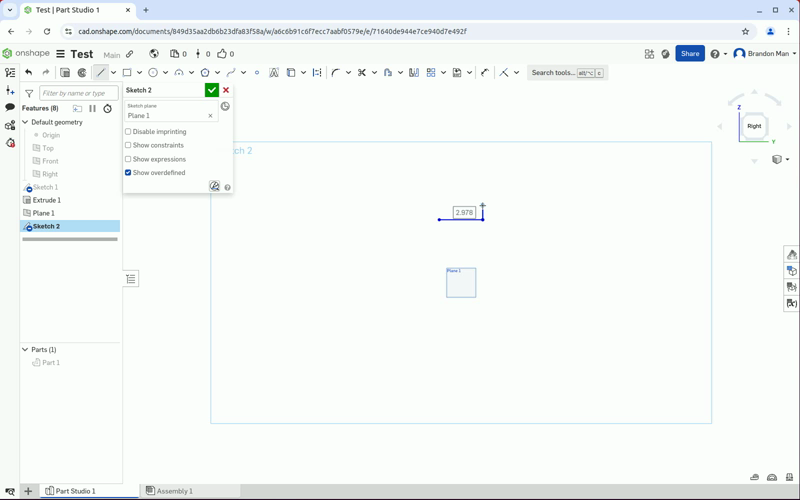
mouse_move(512, 205)
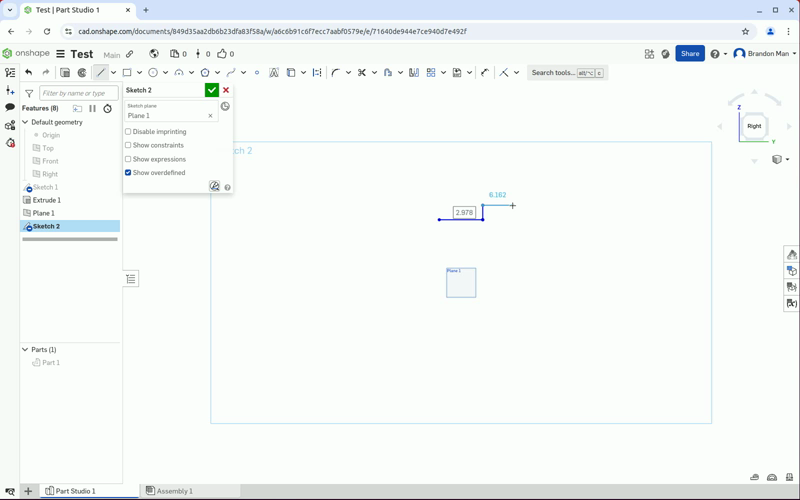
mouse_move(439, 205)
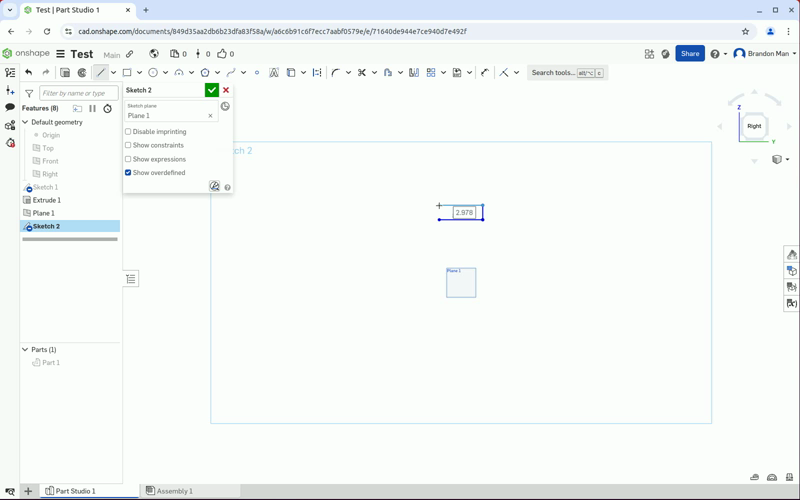
click(439, 205)
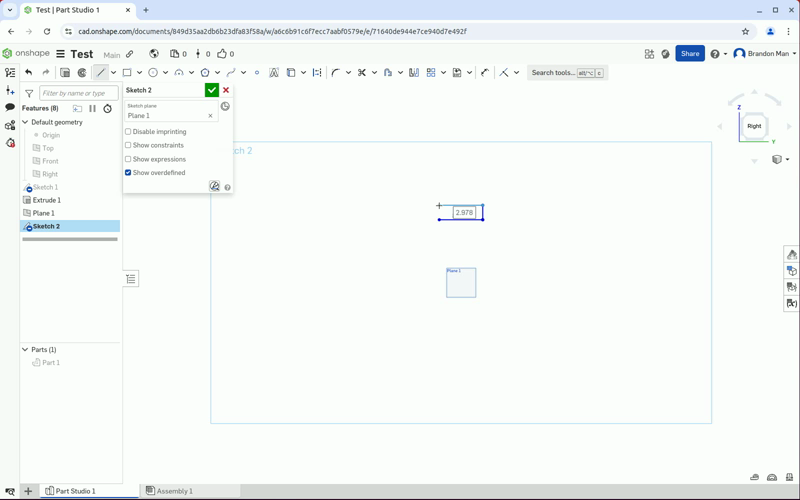
key_up(shift)
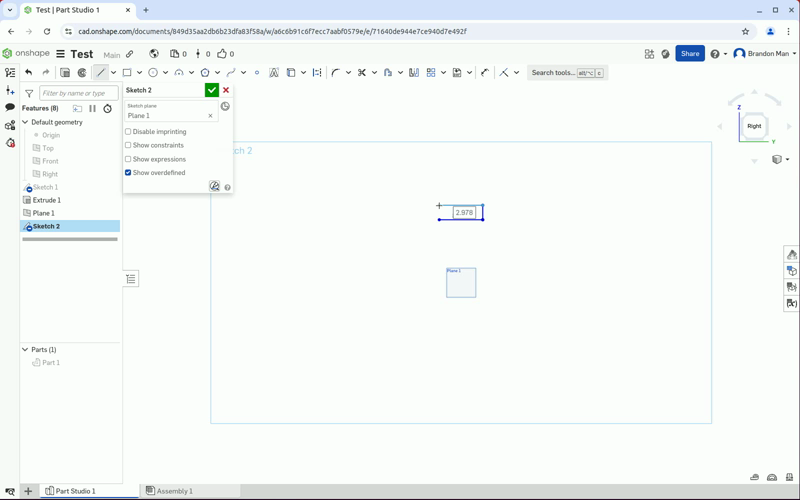
mouse_move(469, 205)
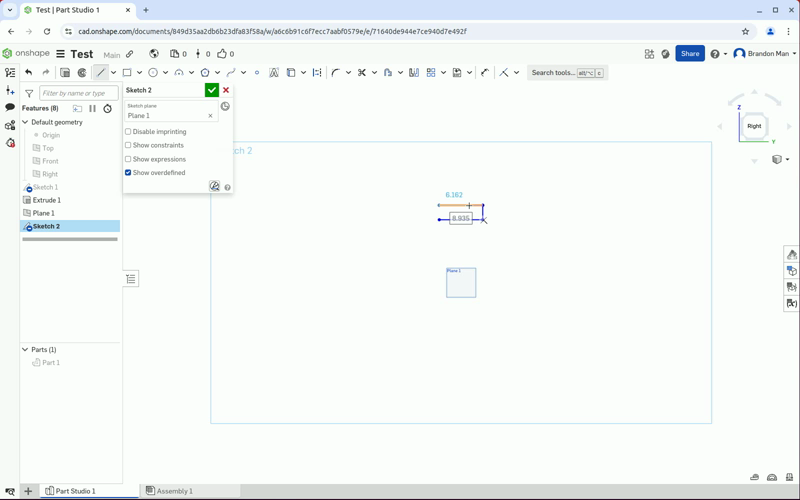
key_down(shift)
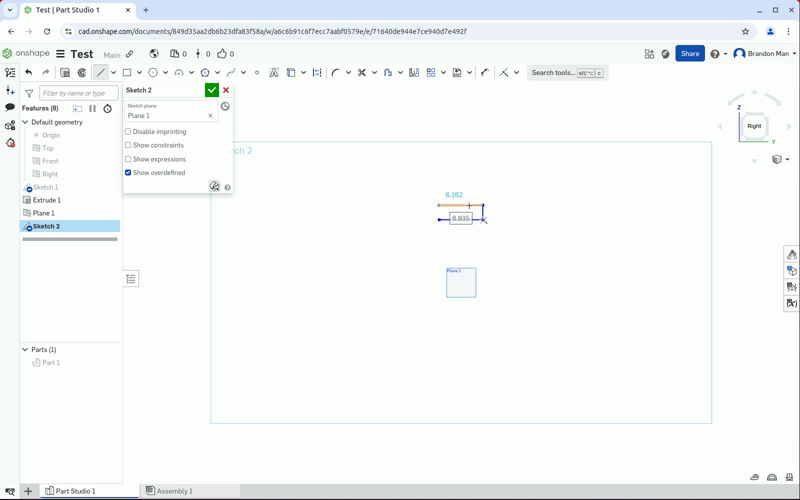
mouse_move(439, 219)
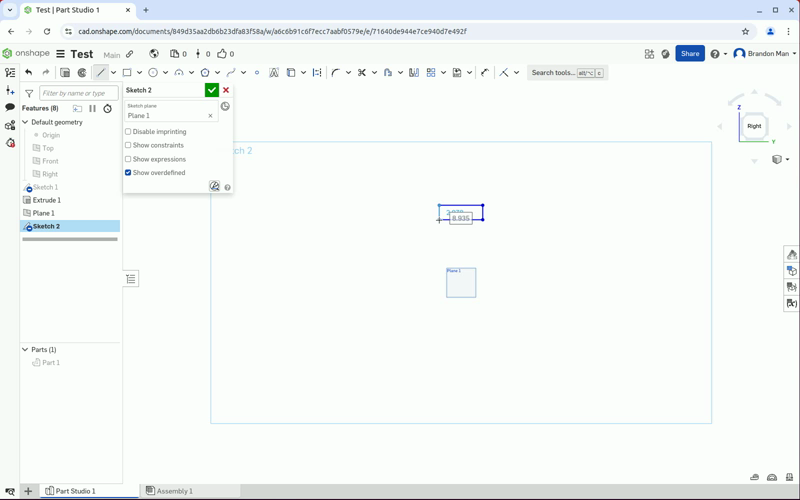
key_up(shift)
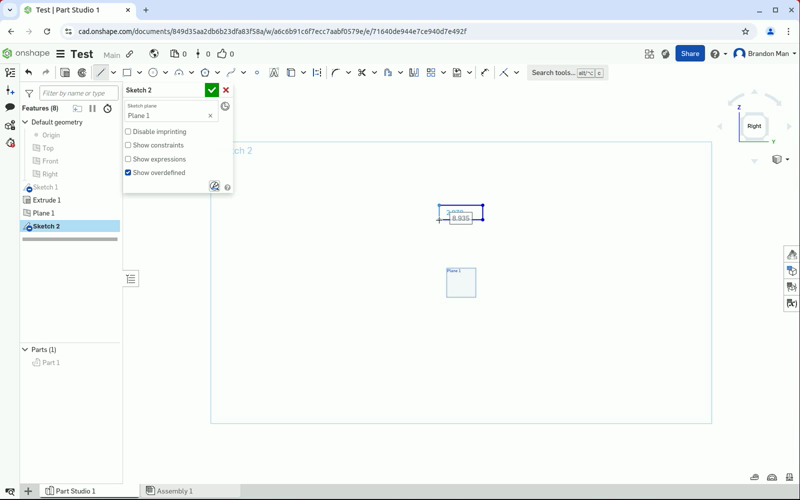
click(439, 219)
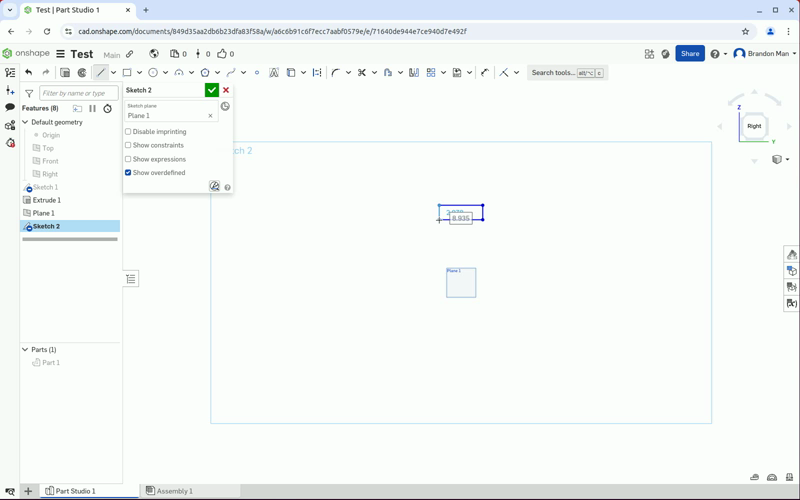
key(esc)
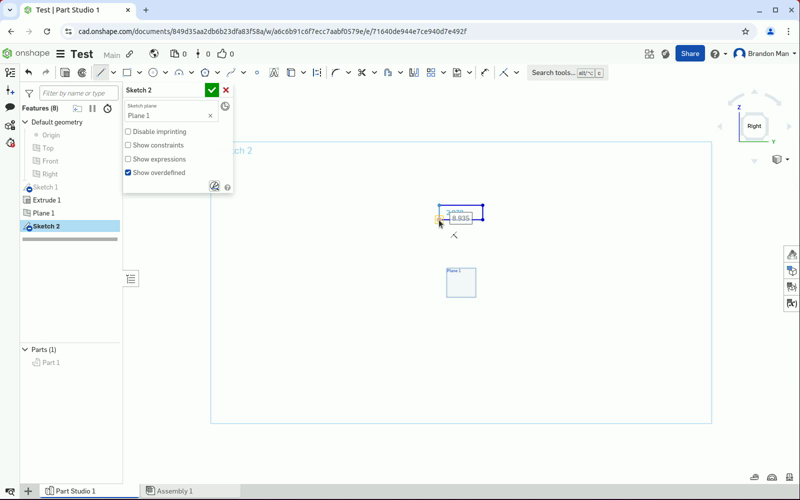
mouse_move(470, 206)
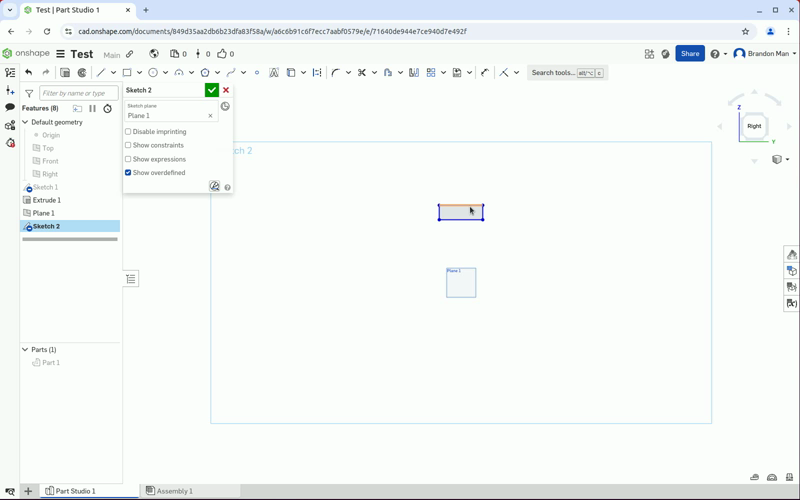
scroll(6)
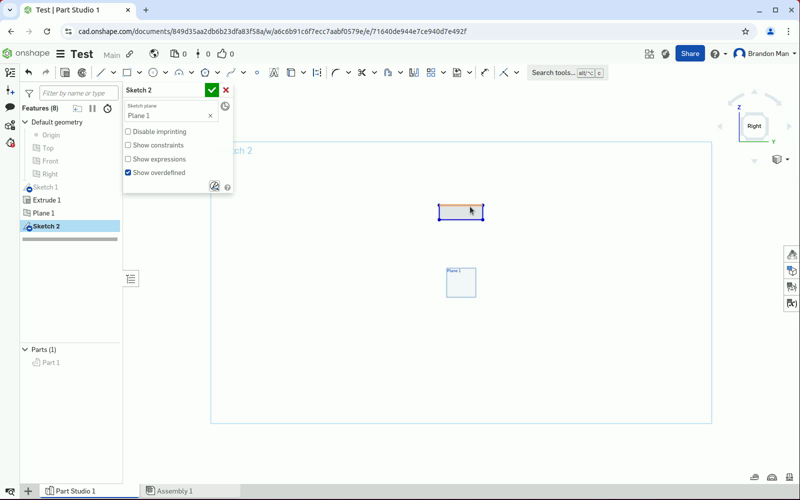
scroll(6)
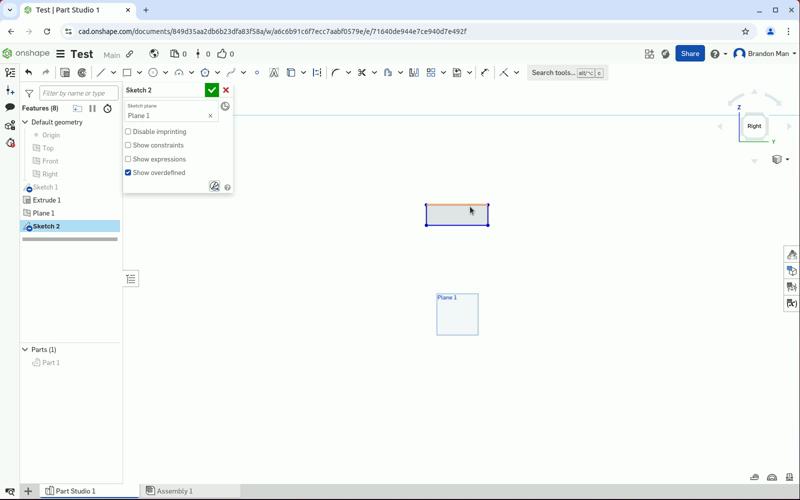
scroll(6)
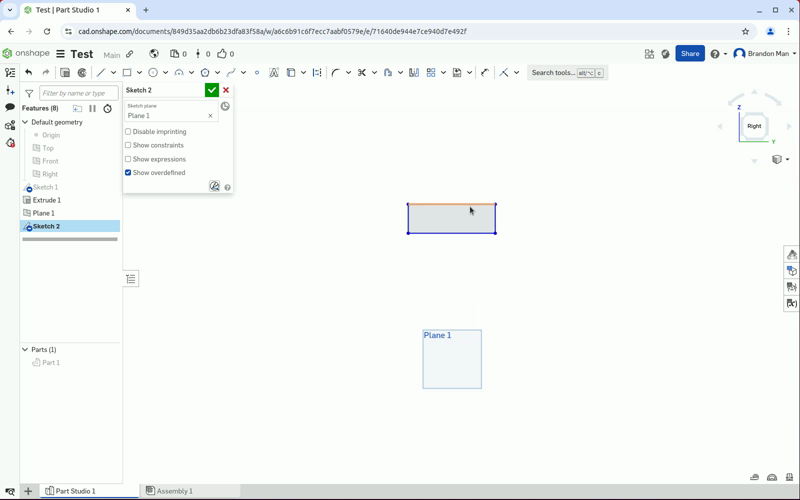
scroll(6)
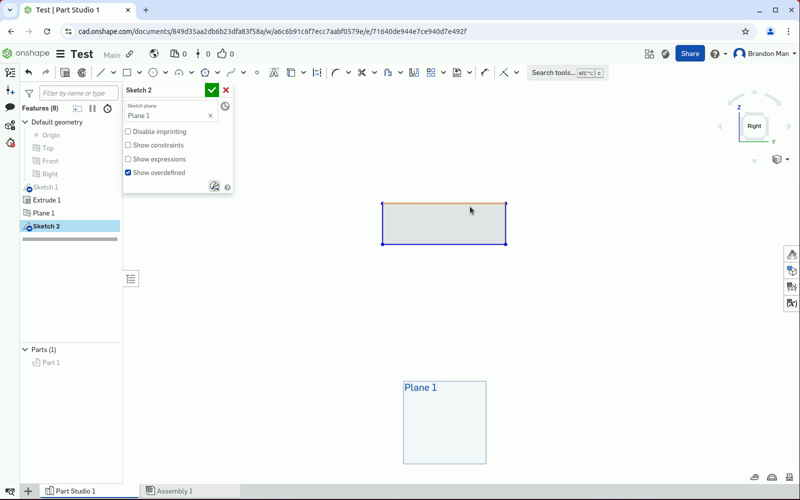
scroll(6)
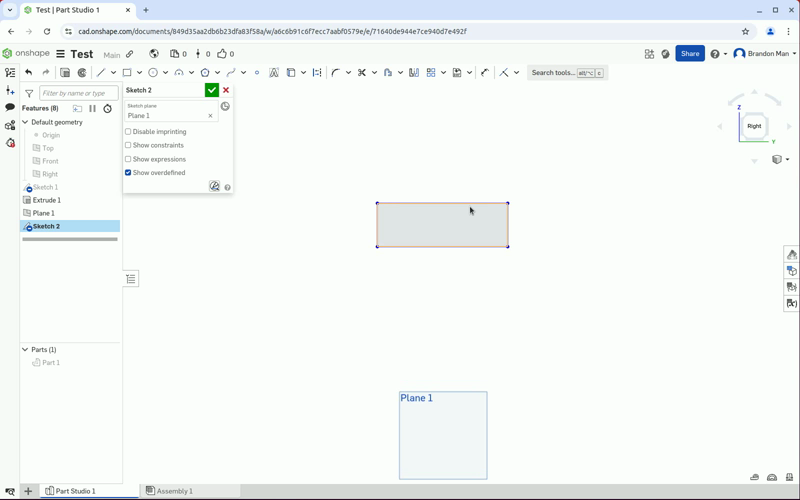
scroll(6)
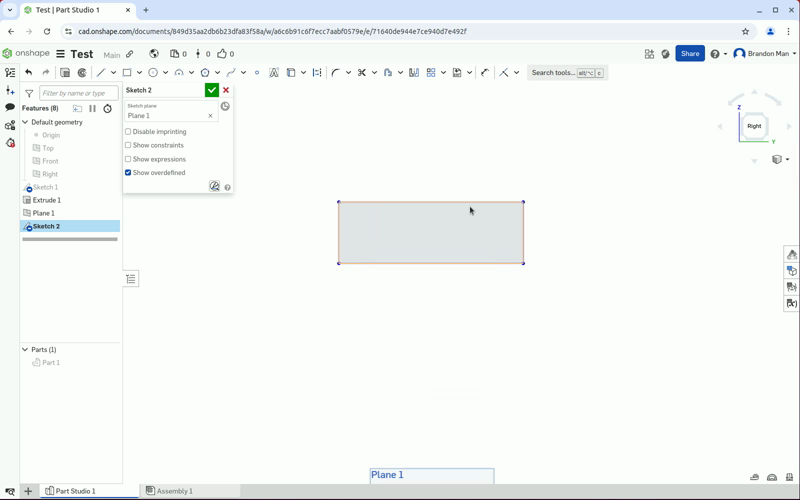
scroll(6)
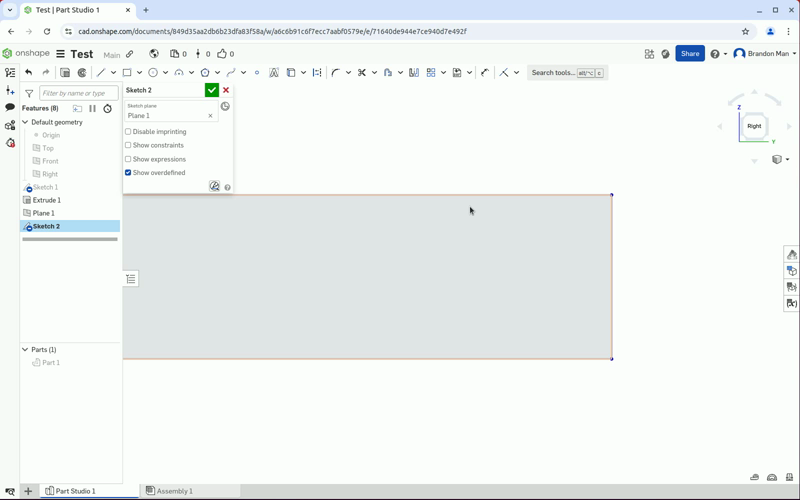
click(470, 206)
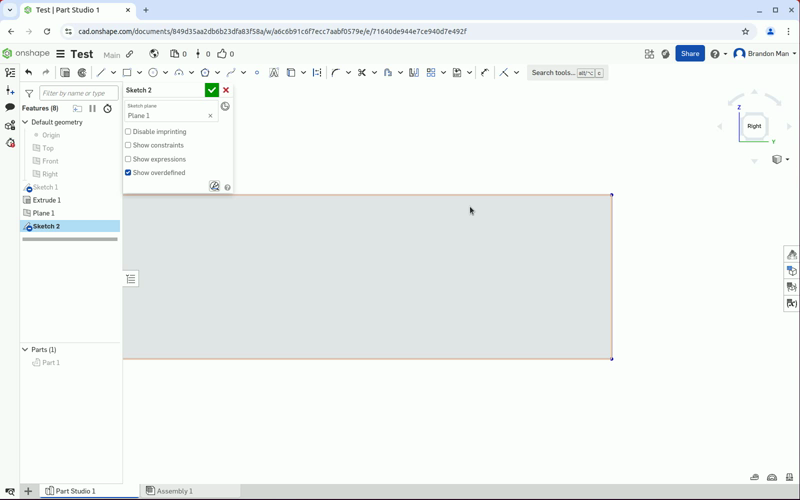
scroll(-6)
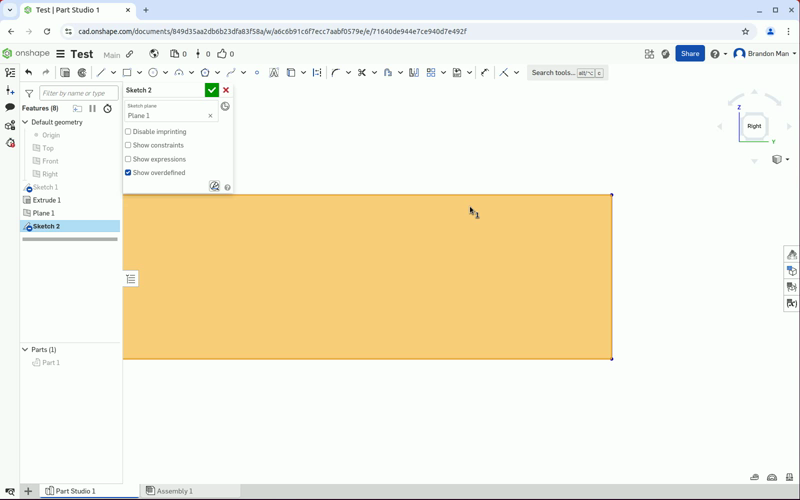
scroll(-6)
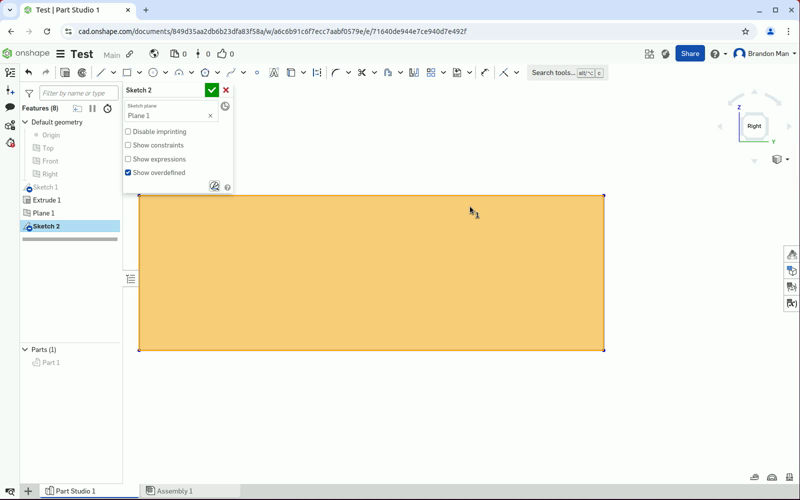
scroll(-6)
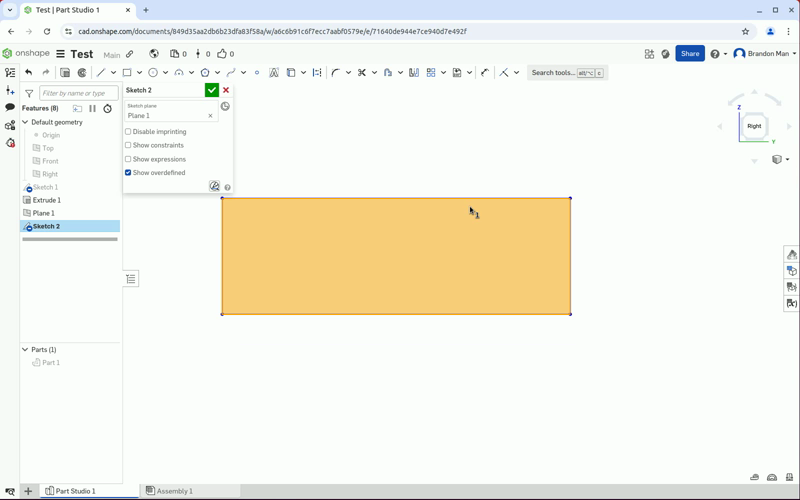
scroll(-6)
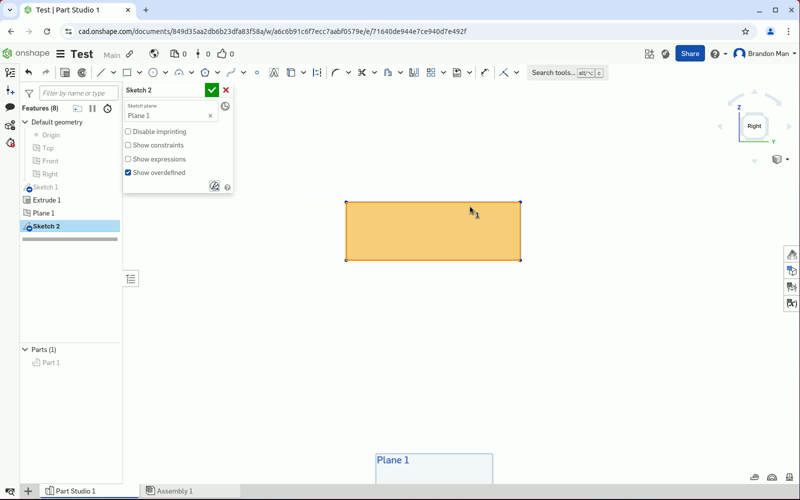
scroll(-6)
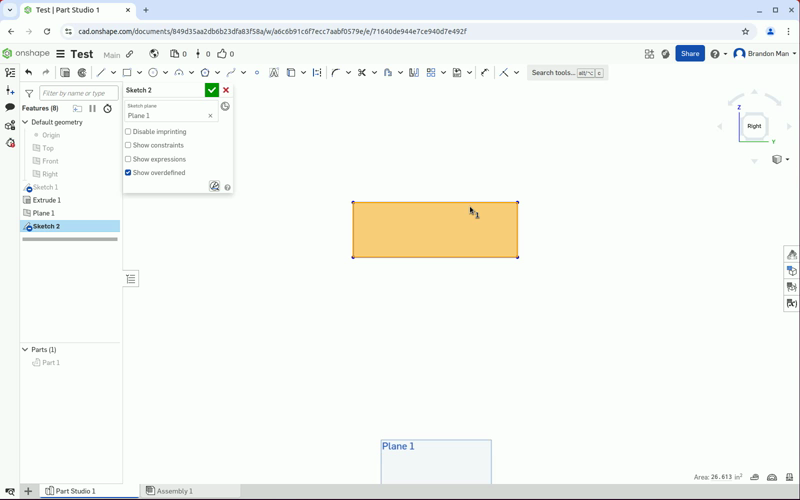
scroll(-6)
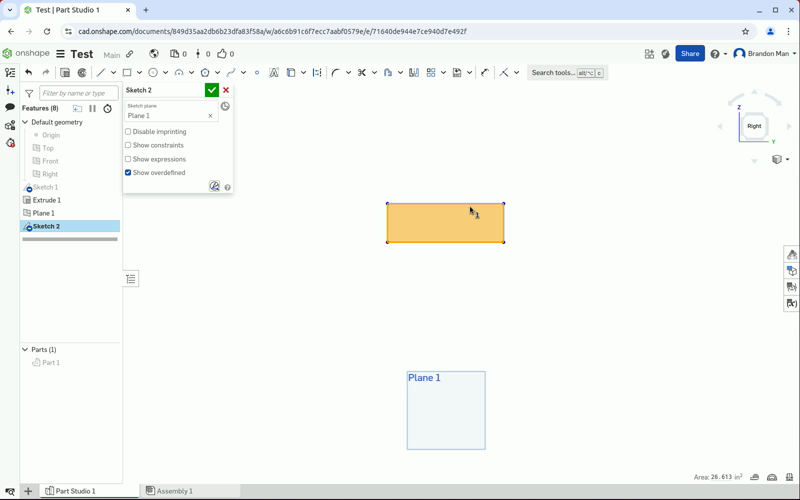
scroll(-6)
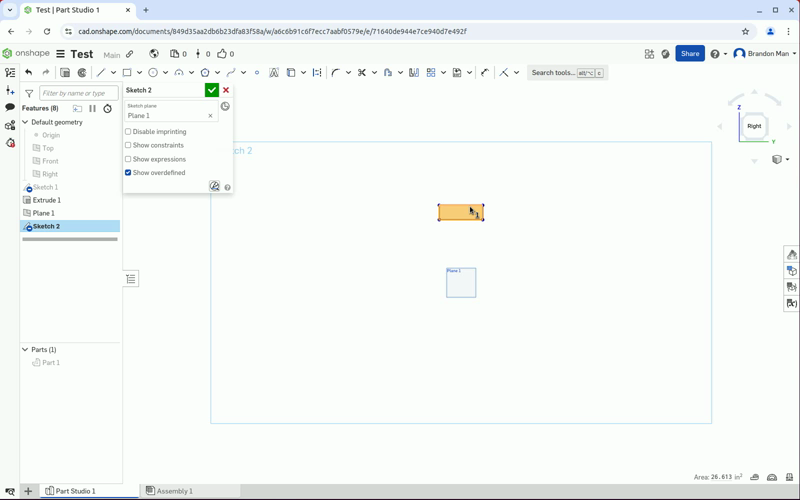
mouse_move(73, 352)
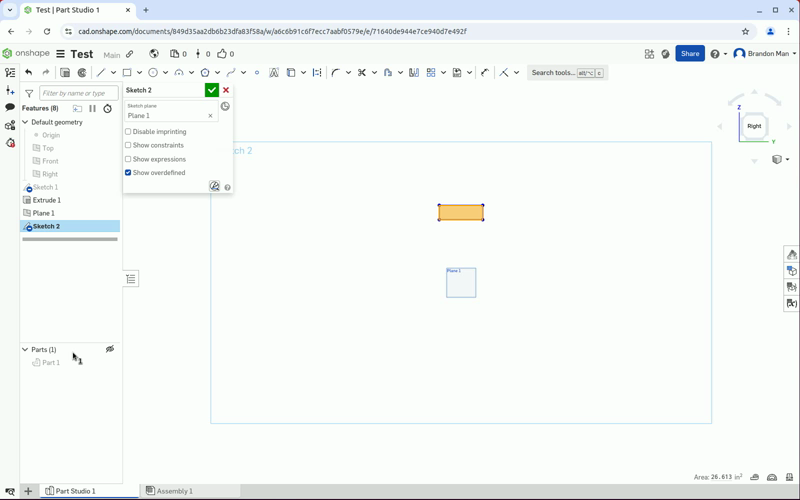
key(shift+y)
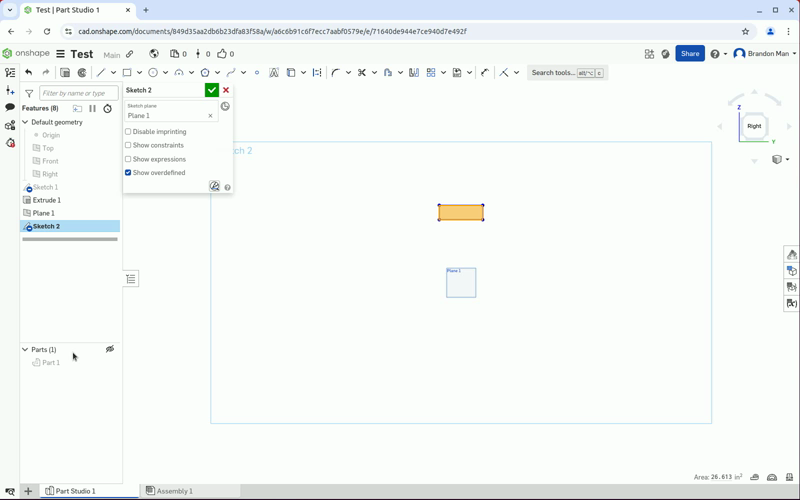
key(shift+e)
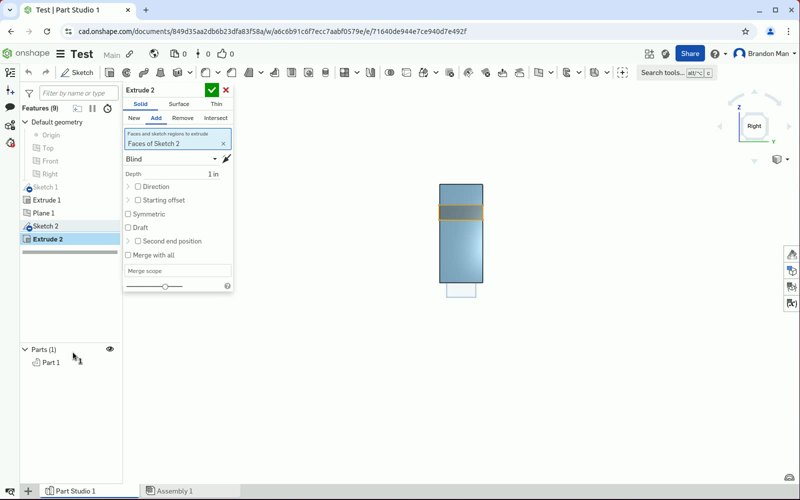
mouse_move(143, 106)
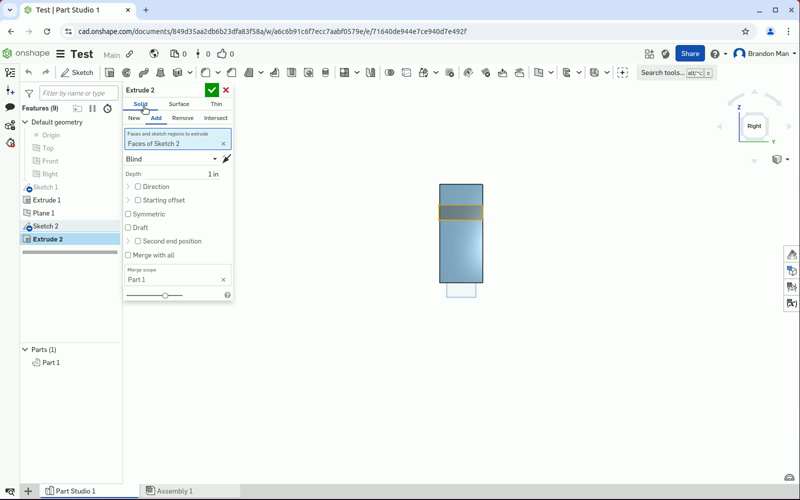
click(143, 106)
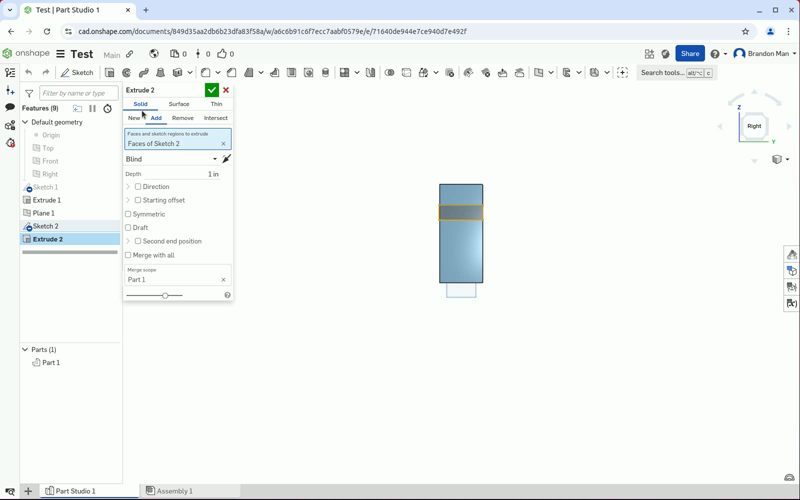
mouse_move(137, 120)
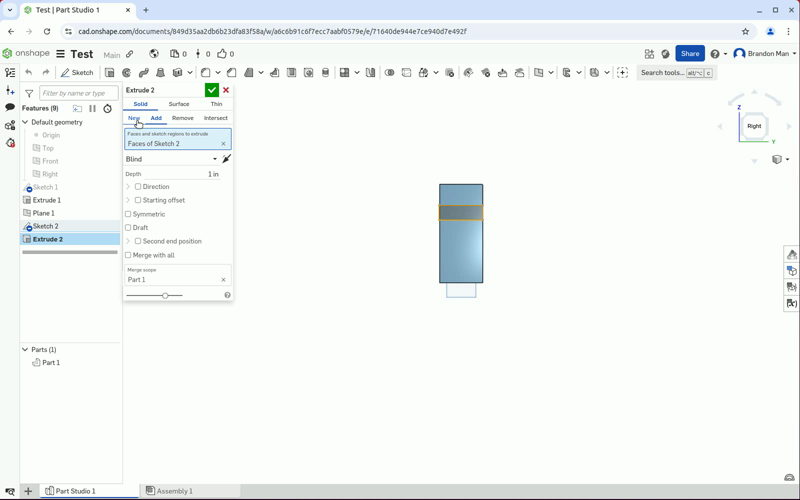
click(137, 120)
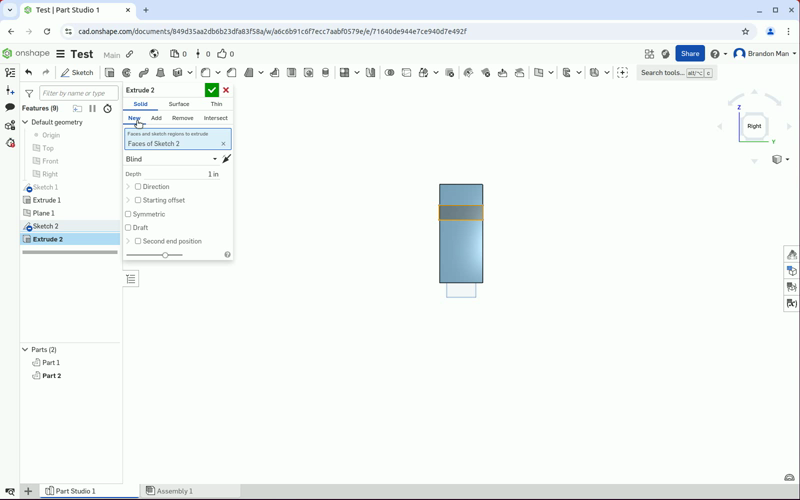
key(tab, 4)
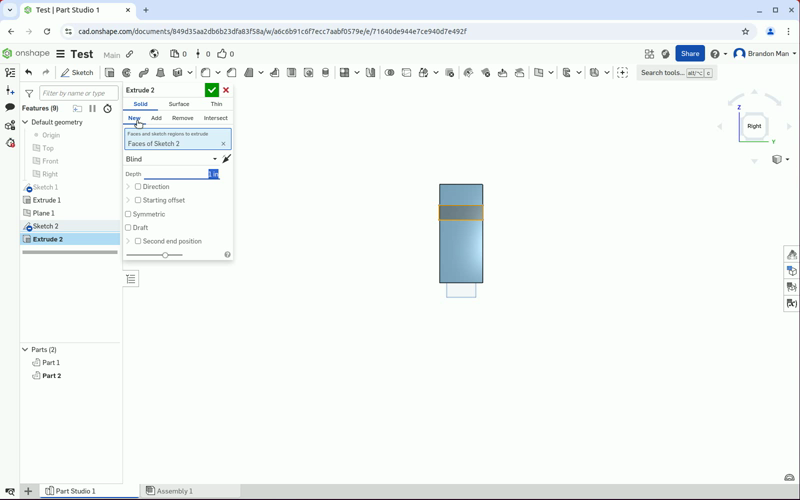
text(2.889)
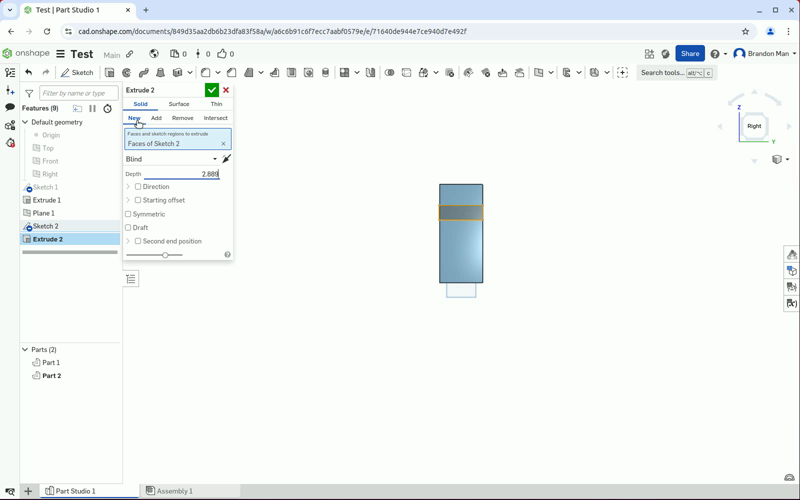
key(enter)
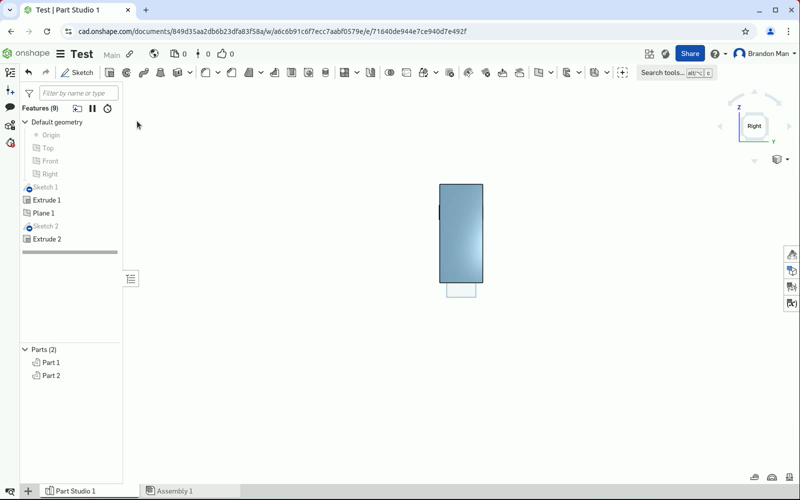
key(shift+h)
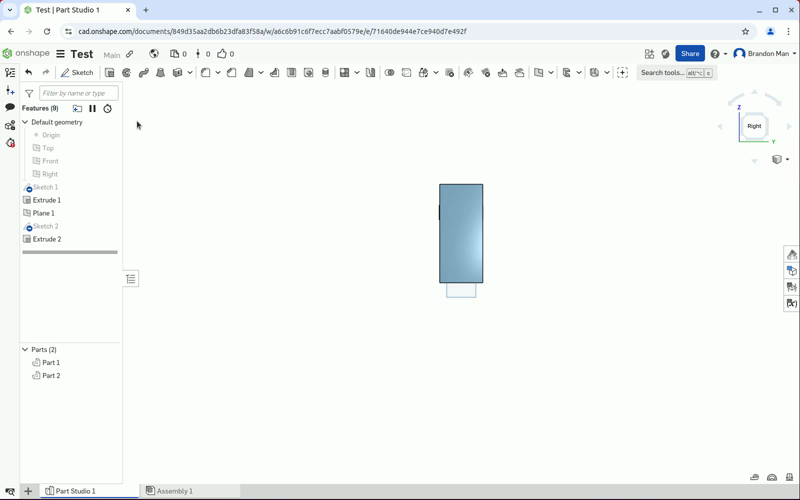
key(shift+h)
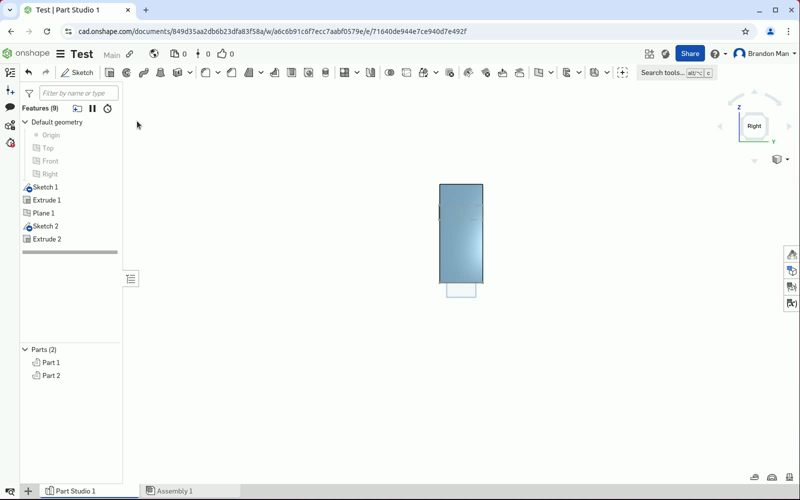
key(shift+7)
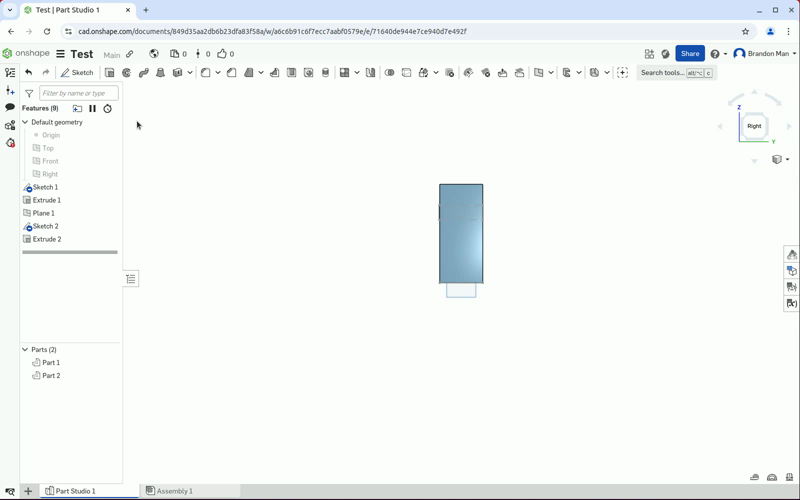
key(right, 2)
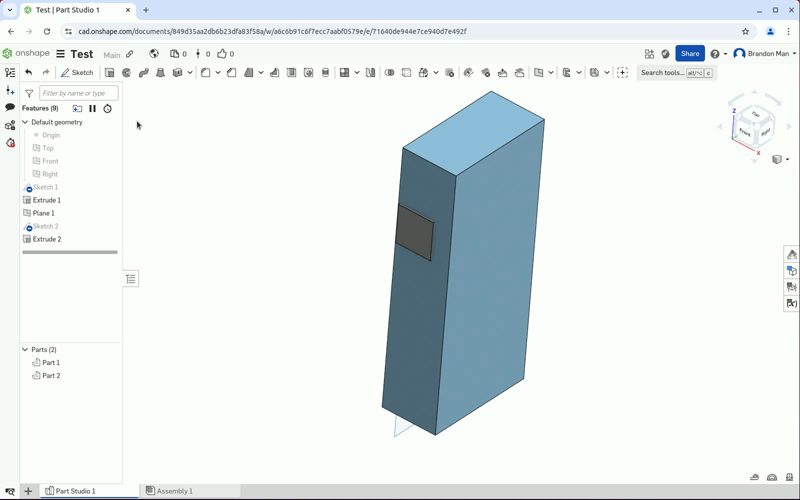
key(down, 2)
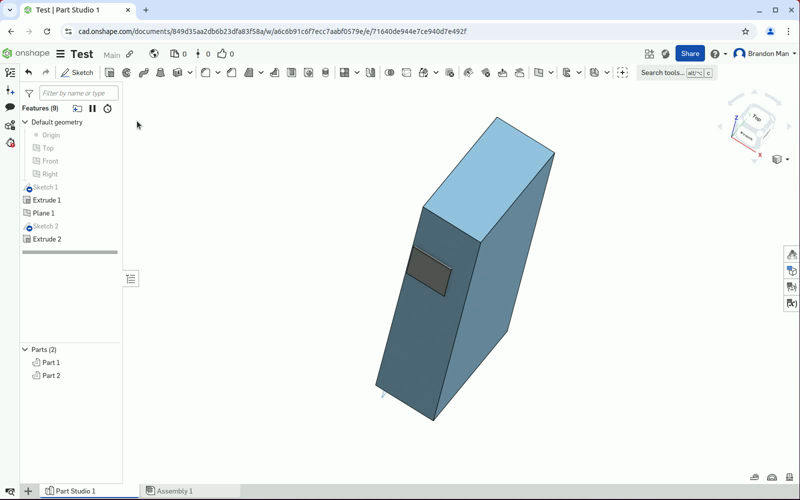
key(up, 2)
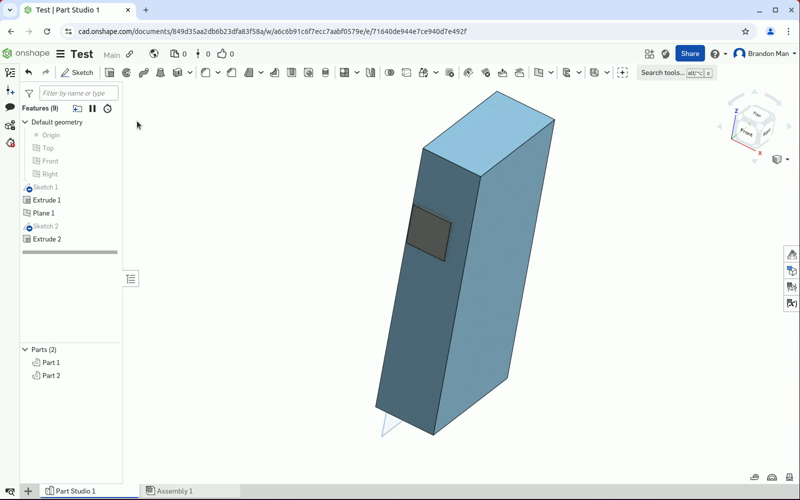
key(left, 2)
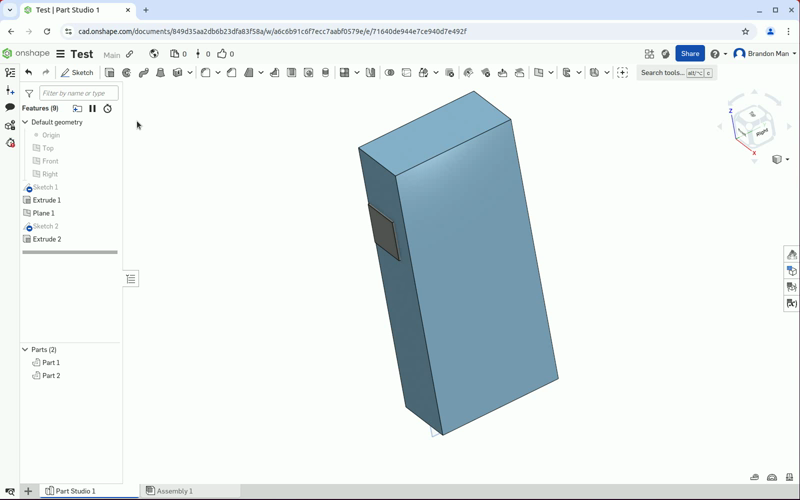
mouse_move(73, 189)
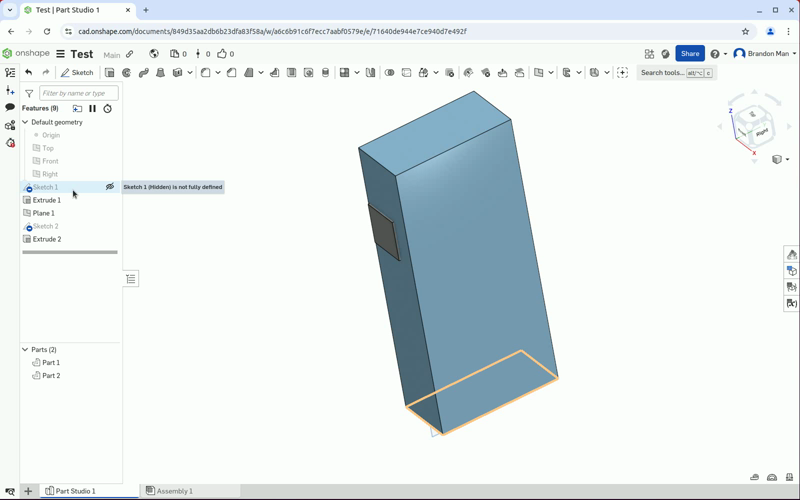
click(73, 189)